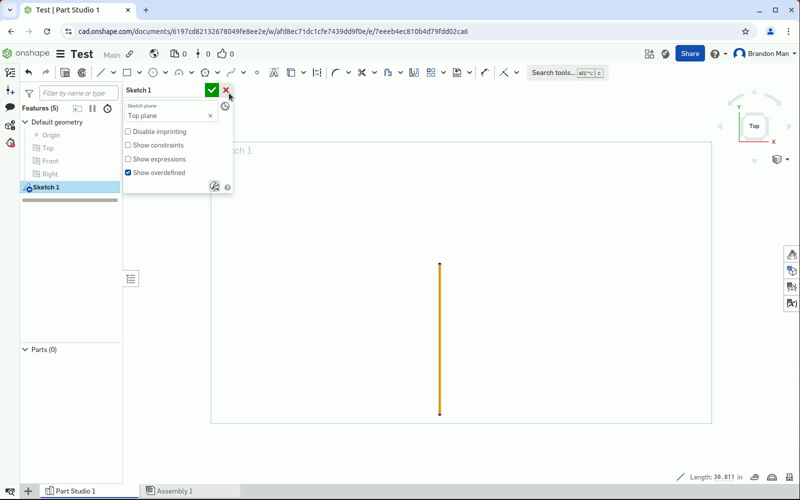
key(shift+h)
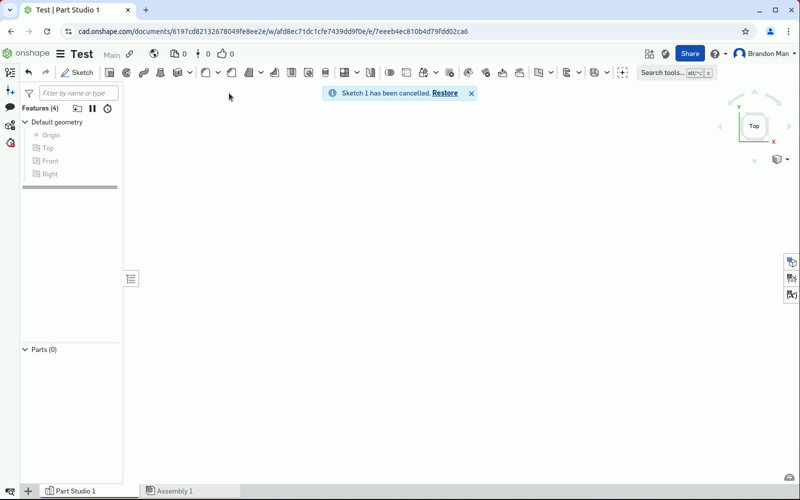
mouse_move(73, 352)
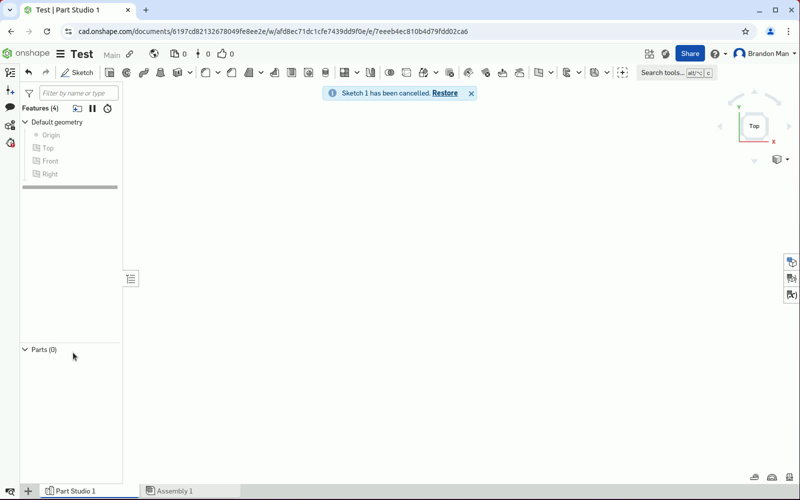
key(y)
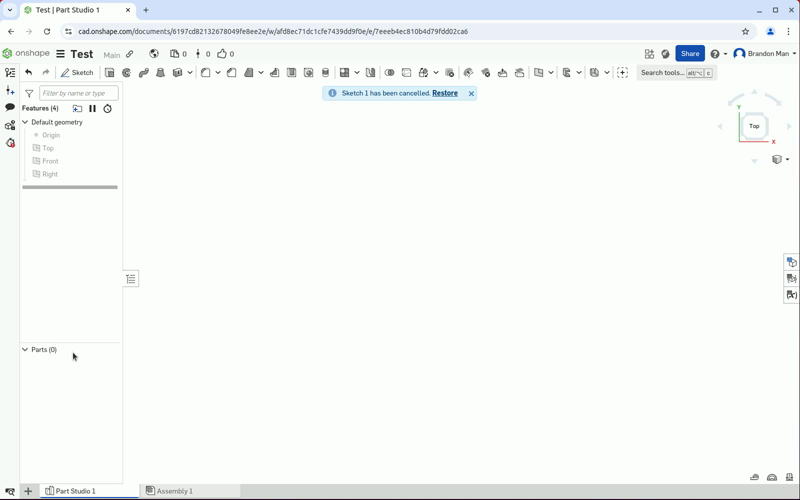
key(shift+p)
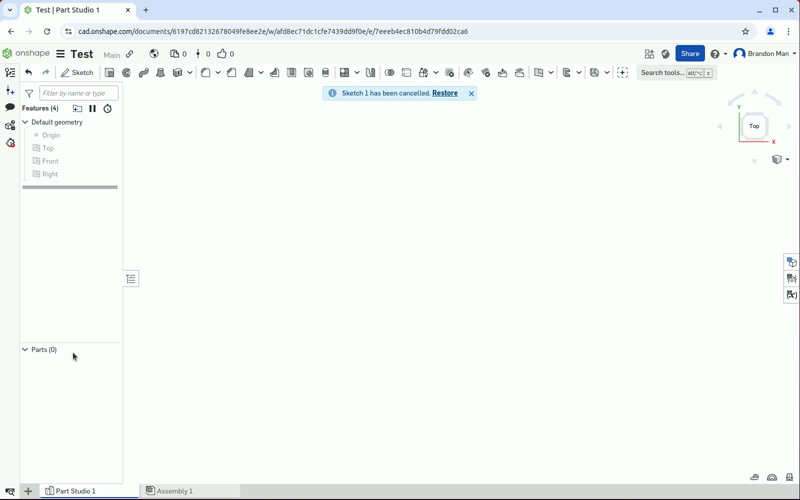
key(space)
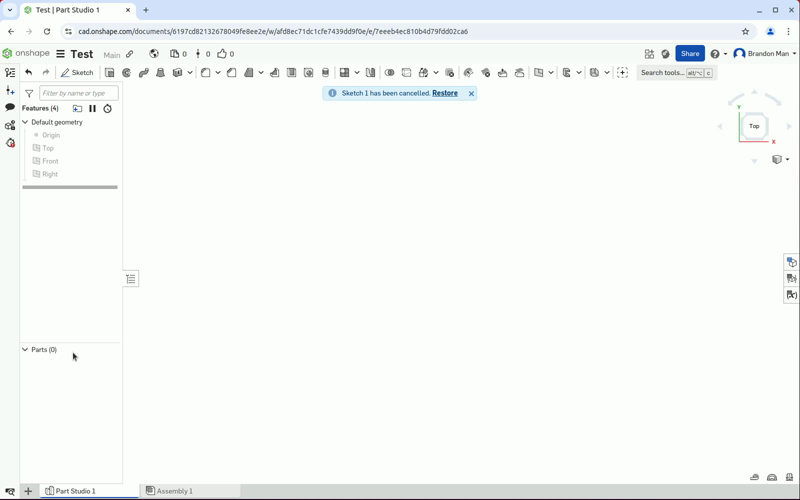
key_down(shift)
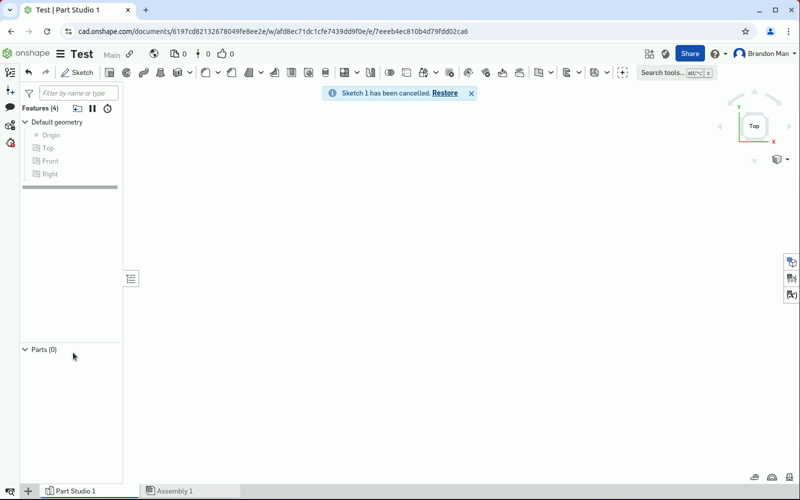
key(up)
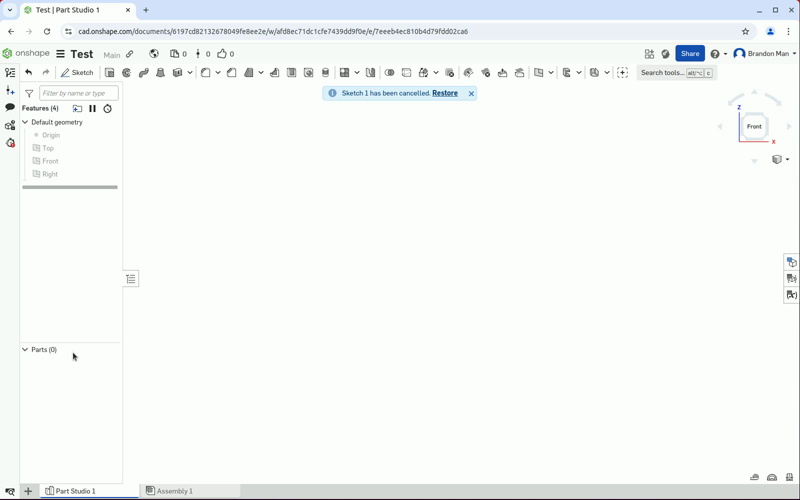
key_up(shift)
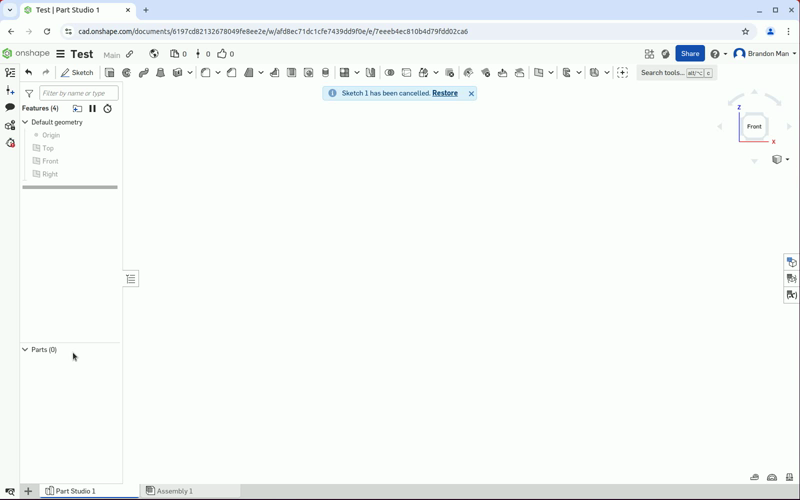
mouse_move(73, 352)
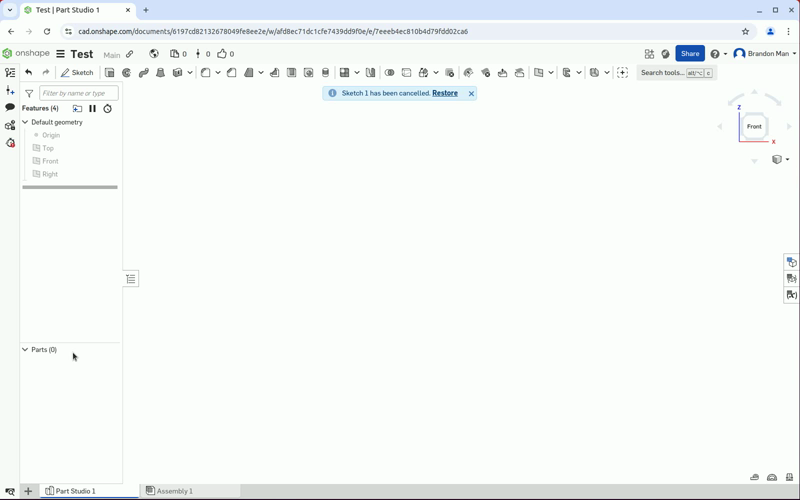
key(shift+y)
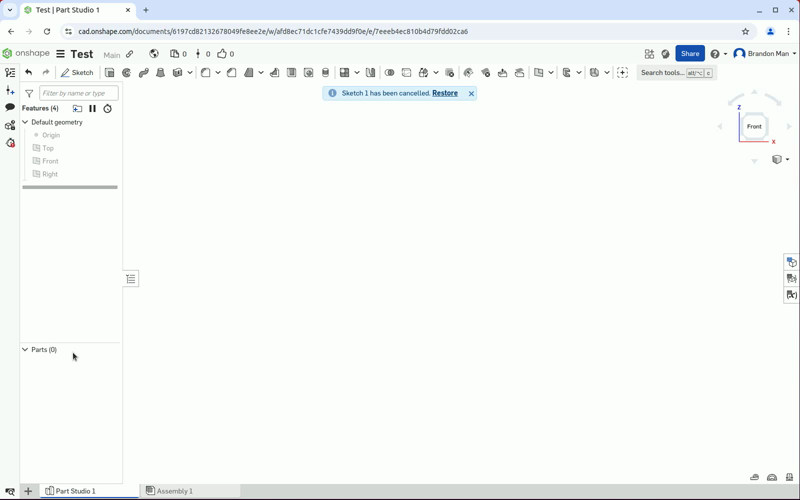
key(shift+s)
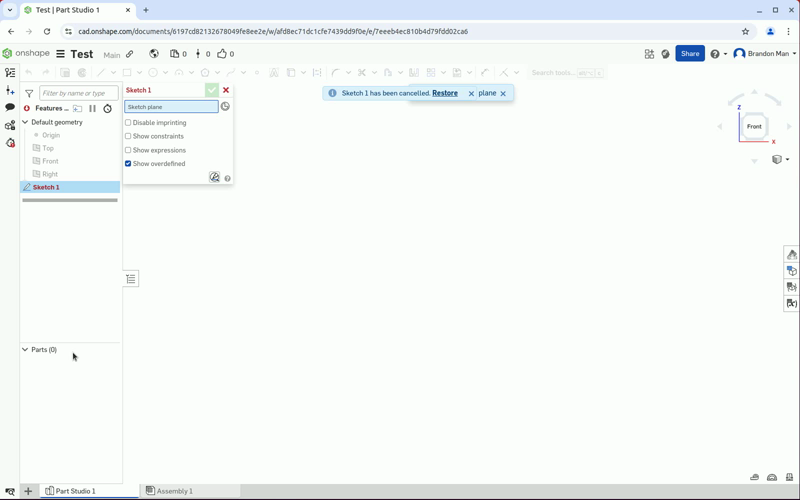
mouse_move(73, 163)
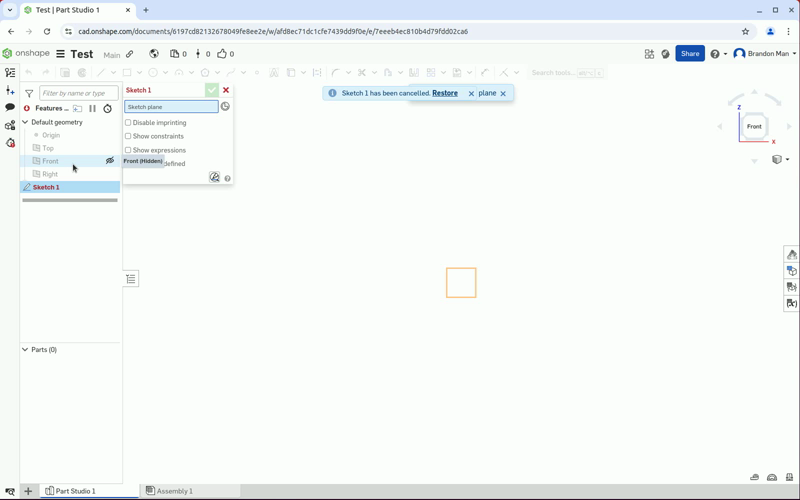
click(73, 163)
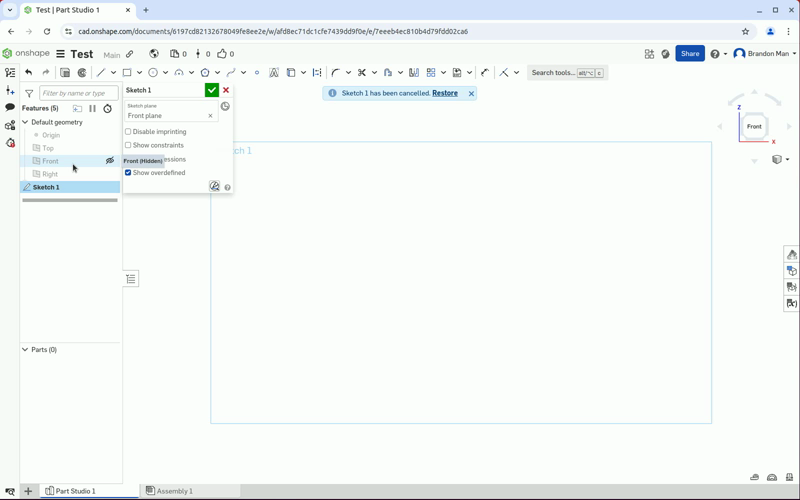
mouse_move(73, 352)
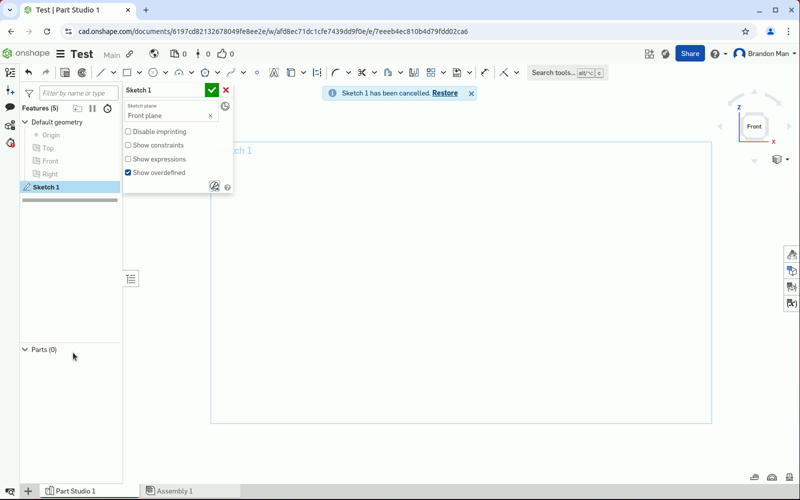
key(y)
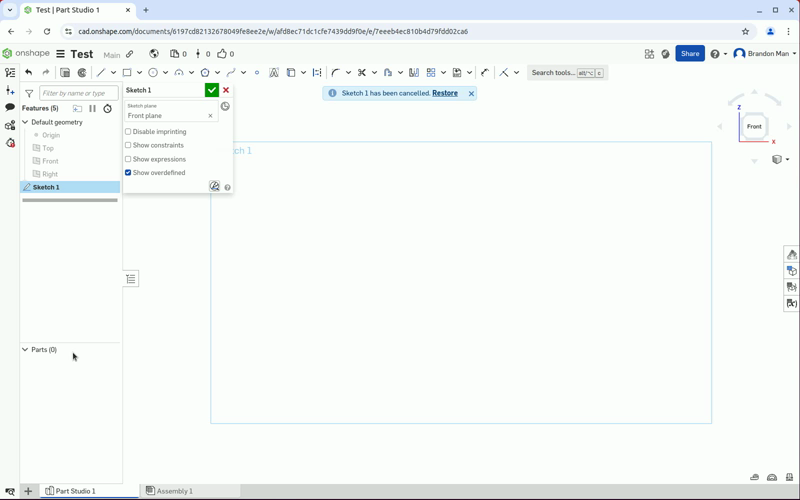
key(l)
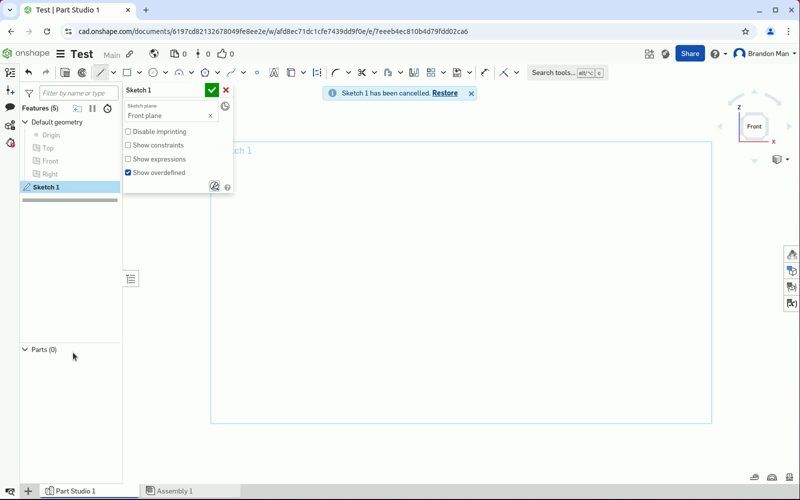
key_down(shift)
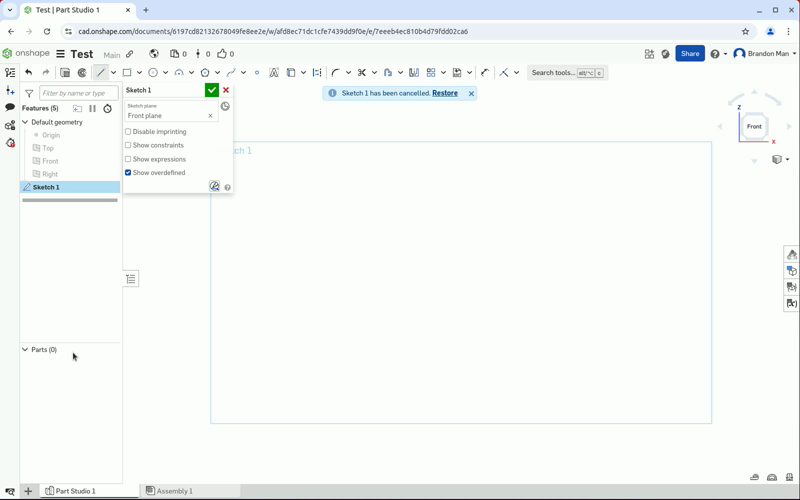
mouse_move(348, 325)
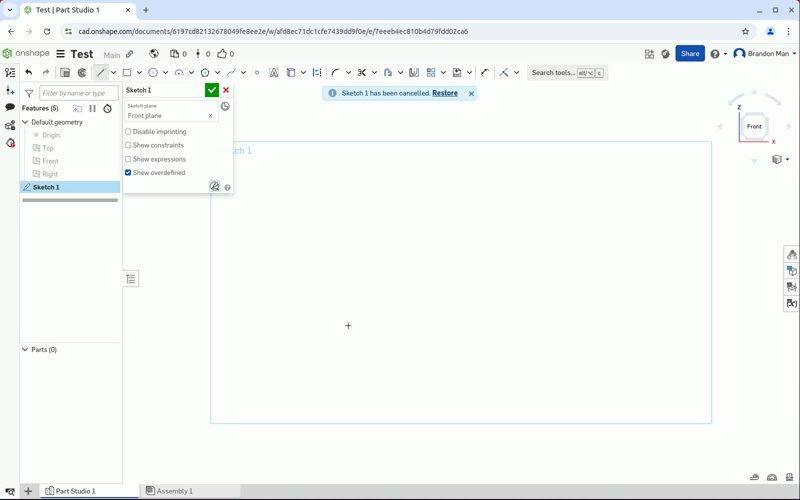
click(348, 325)
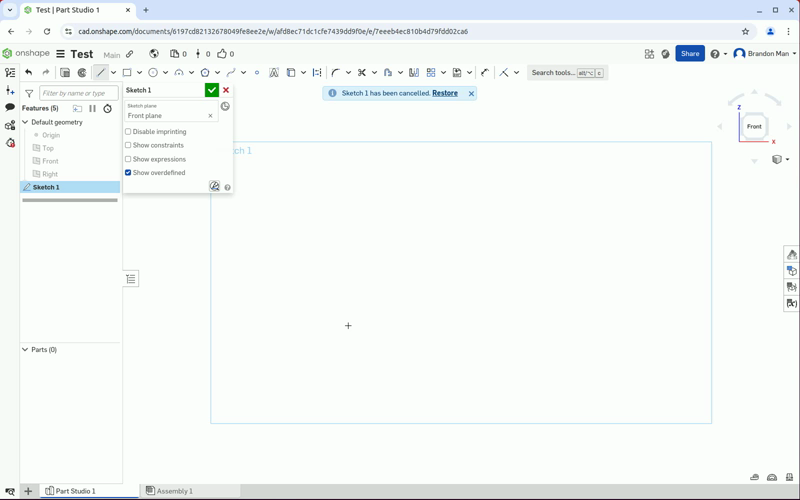
key_up(shift)
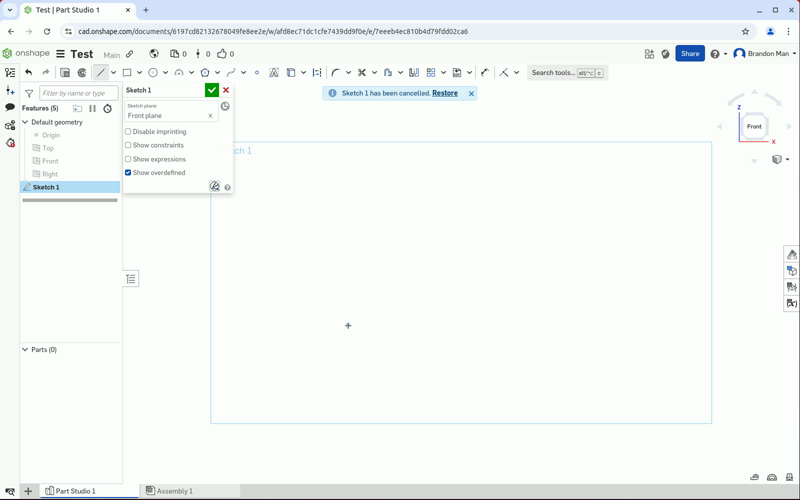
key_down(shift)
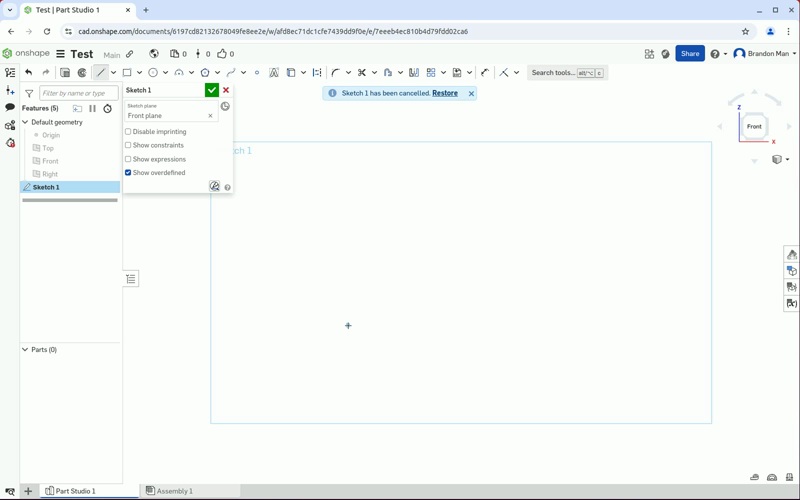
mouse_move(422, 325)
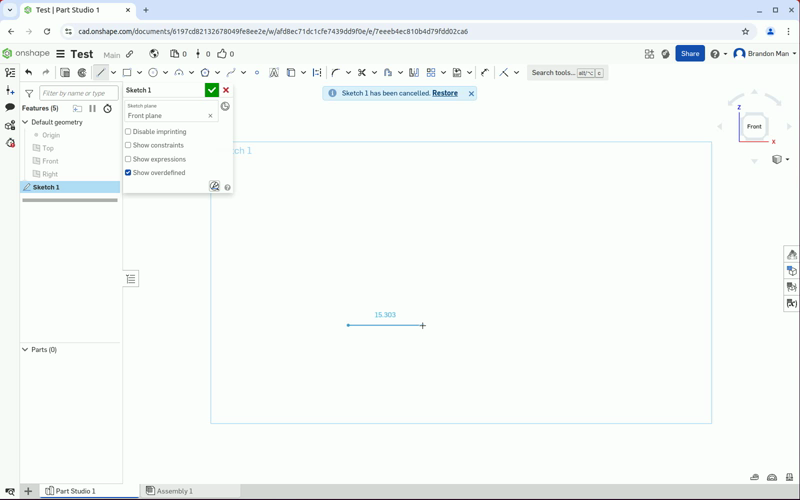
click(422, 325)
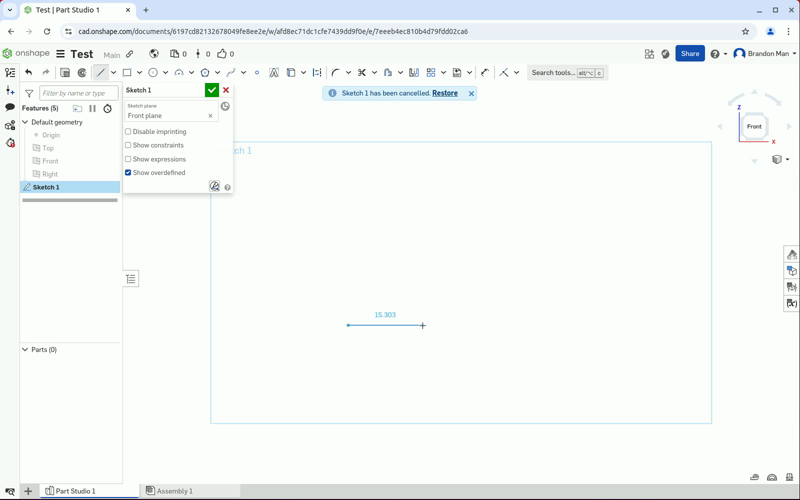
key_up(shift)
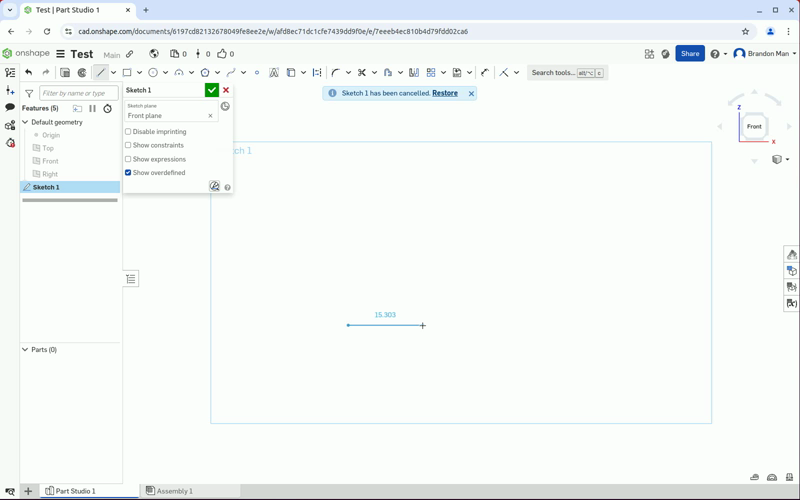
key_down(shift)
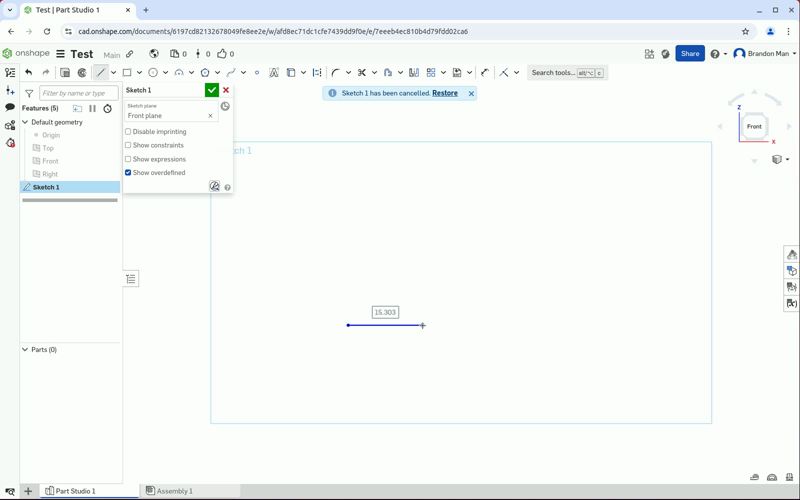
mouse_move(452, 325)
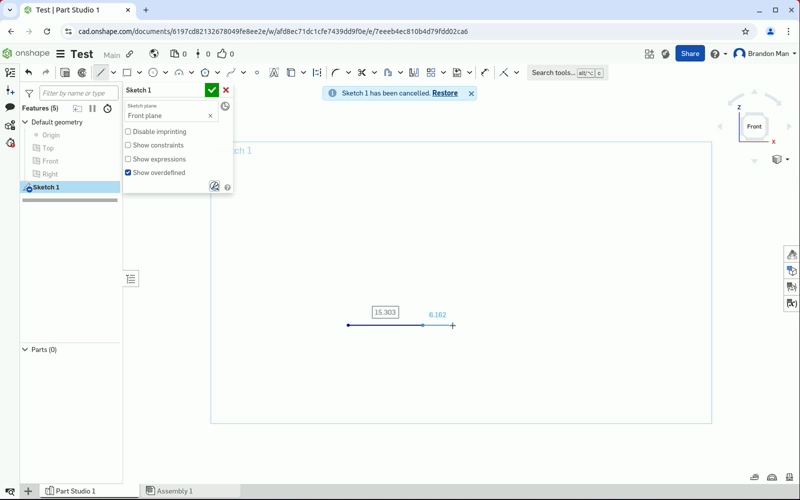
mouse_move(422, 287)
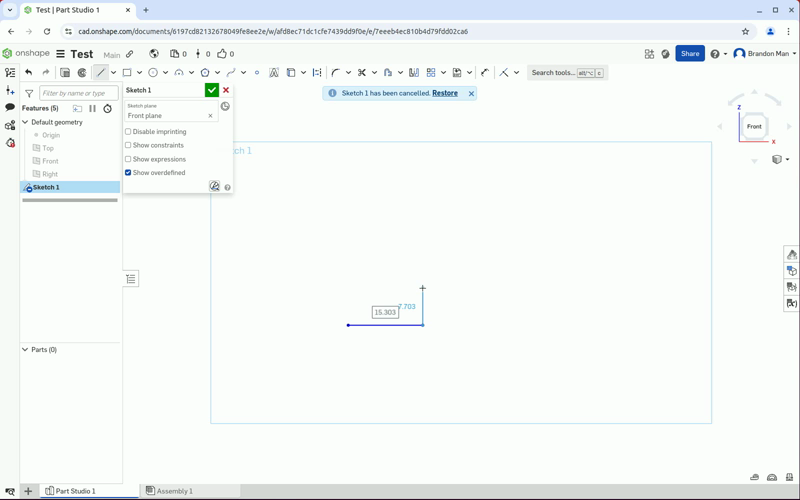
click(422, 287)
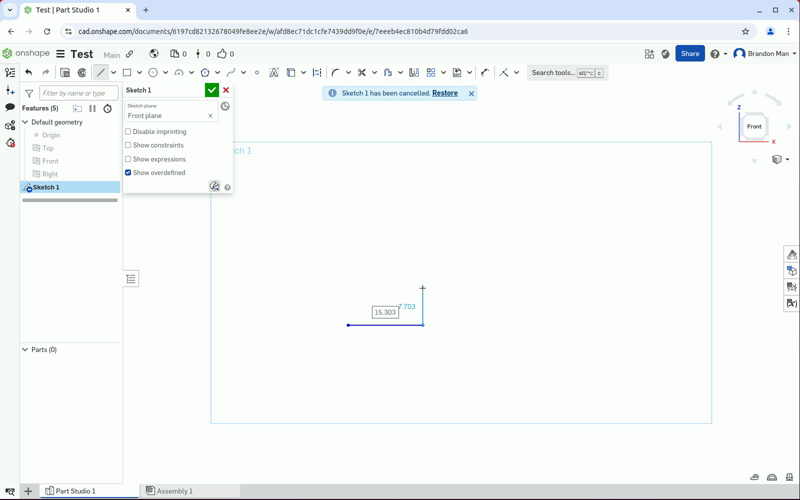
key_up(shift)
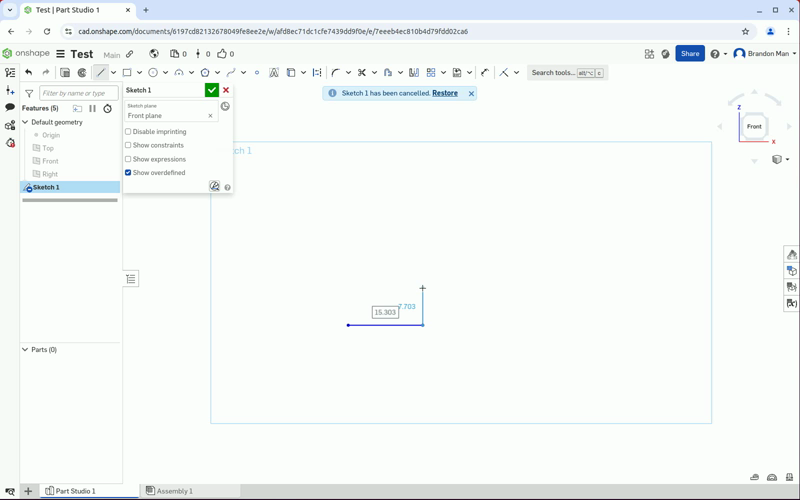
key_down(shift)
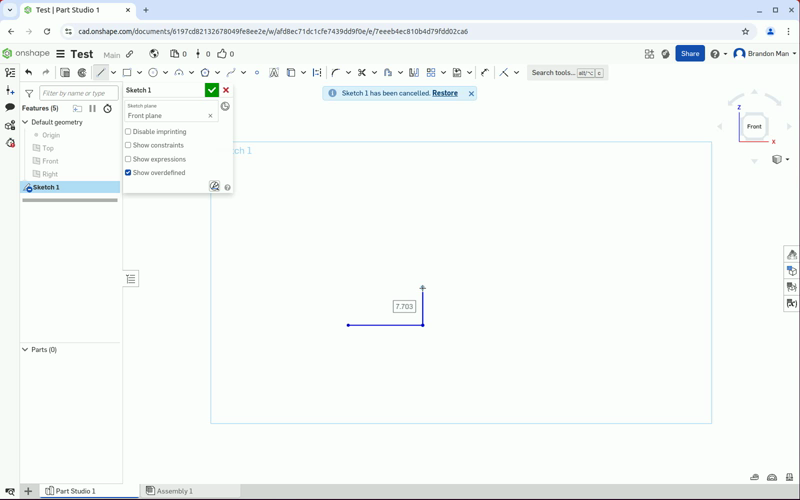
mouse_move(495, 287)
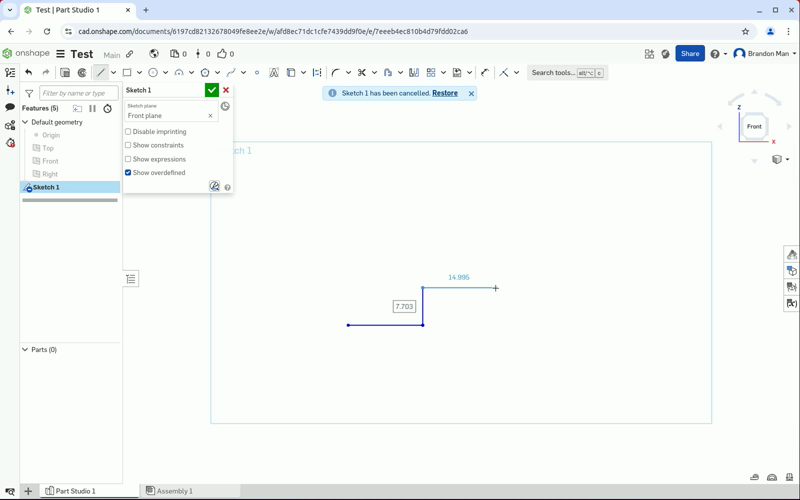
click(495, 287)
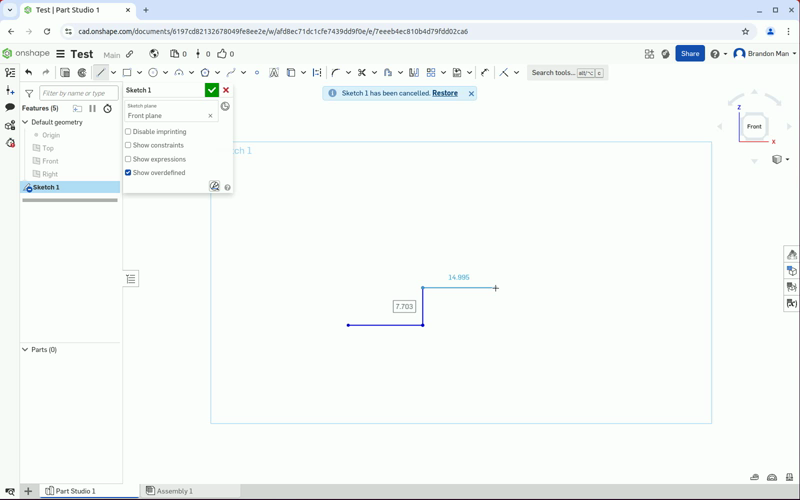
key_up(shift)
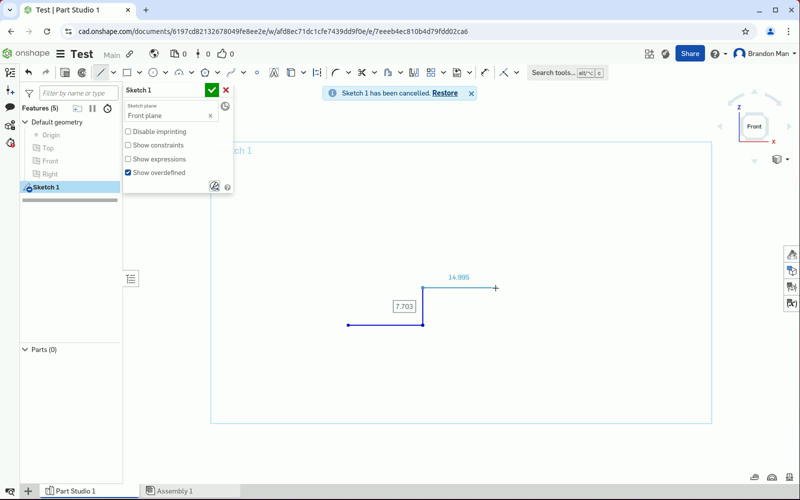
key_down(shift)
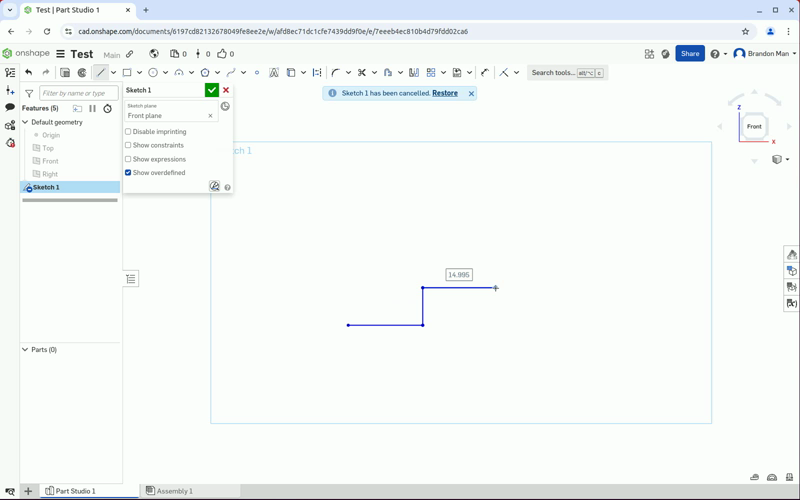
mouse_move(525, 287)
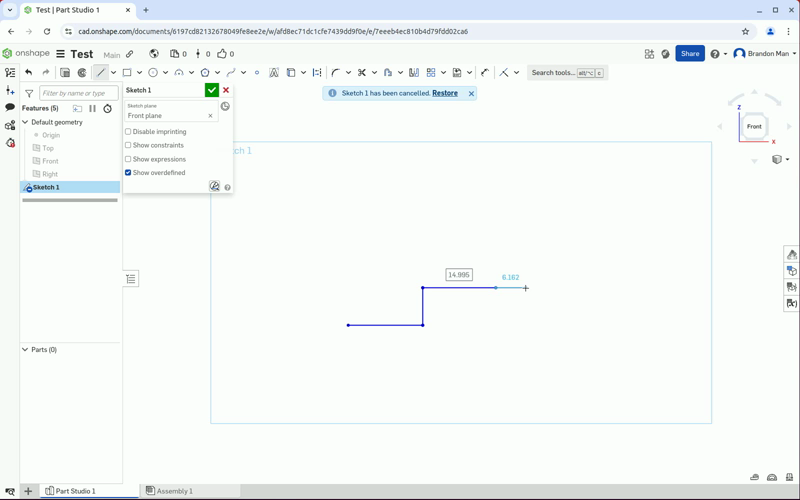
mouse_move(495, 250)
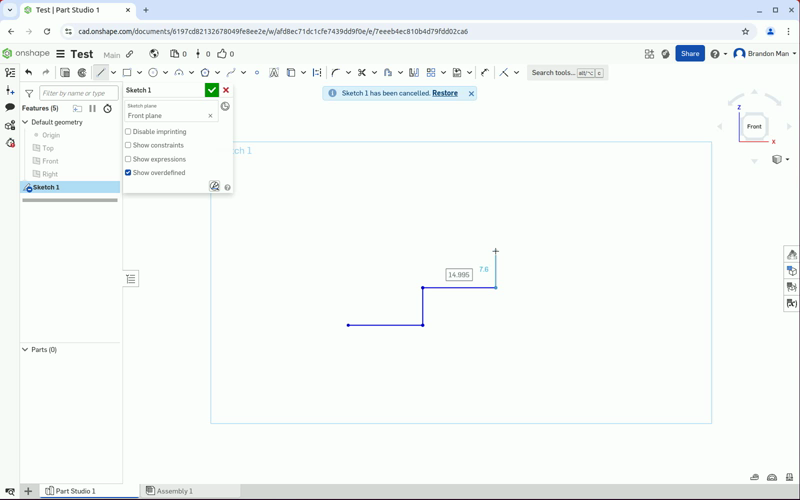
click(495, 250)
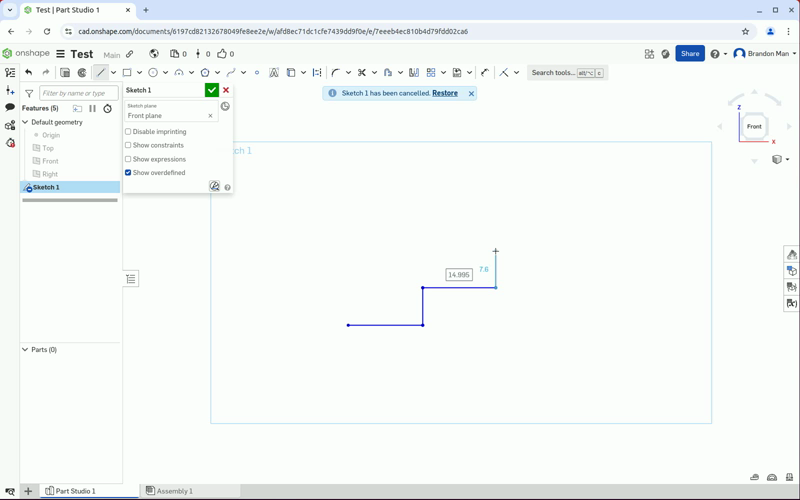
key_up(shift)
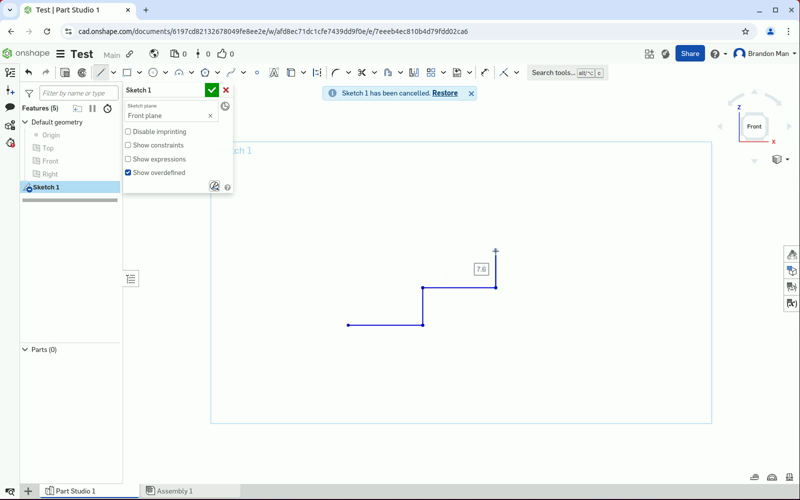
key_down(shift)
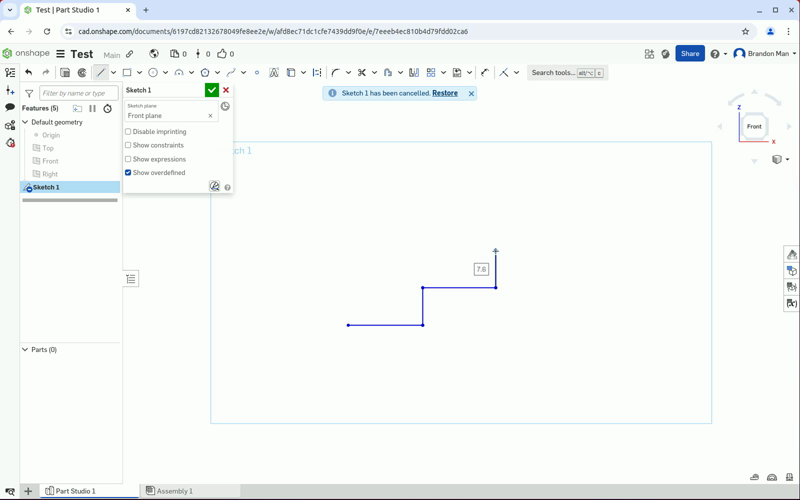
mouse_move(348, 250)
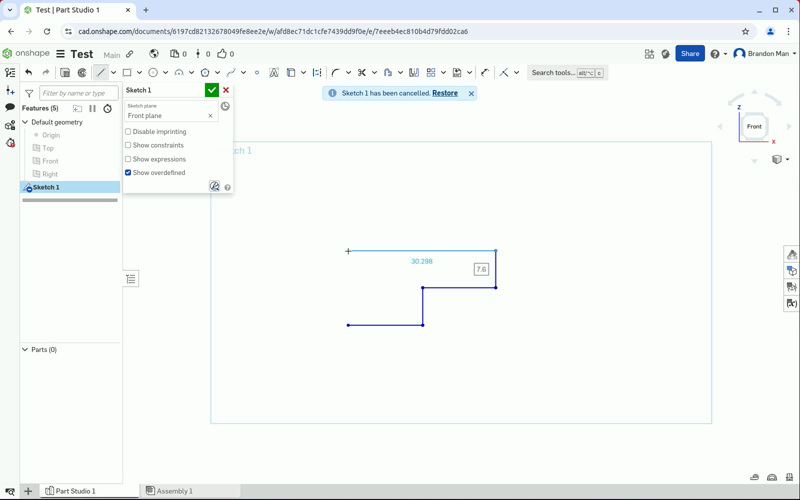
click(348, 250)
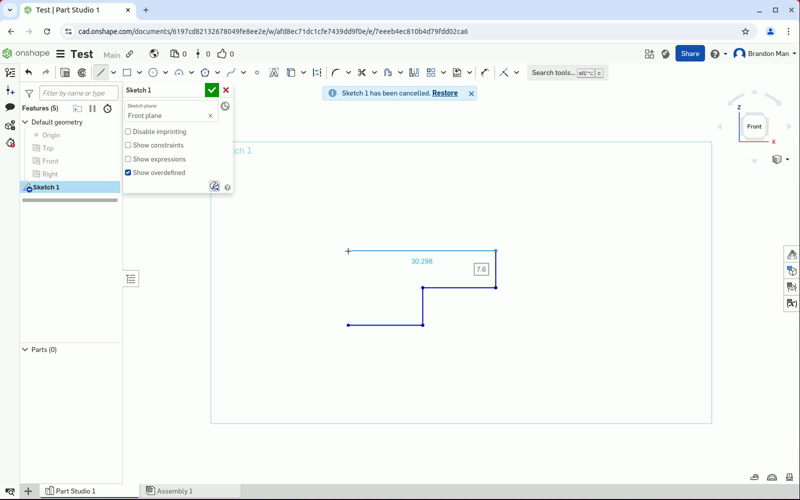
key_up(shift)
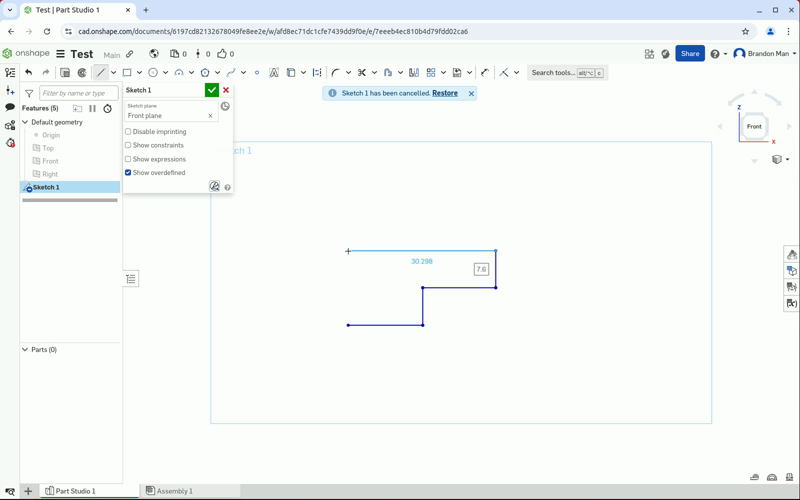
key_down(shift)
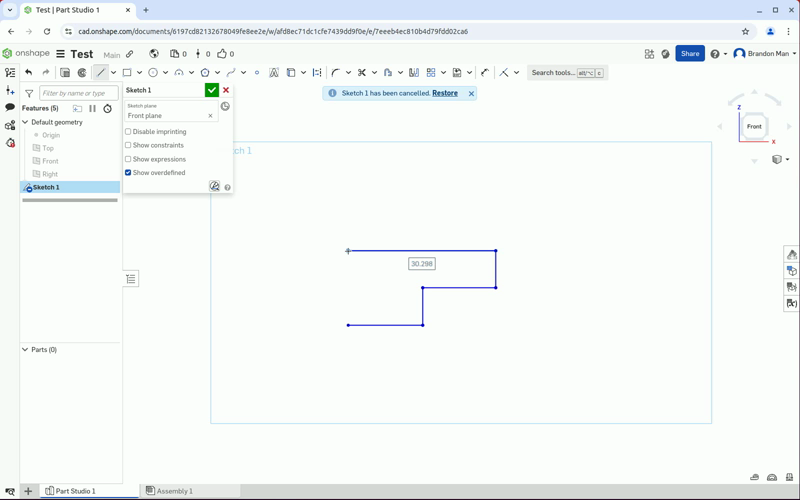
mouse_move(348, 325)
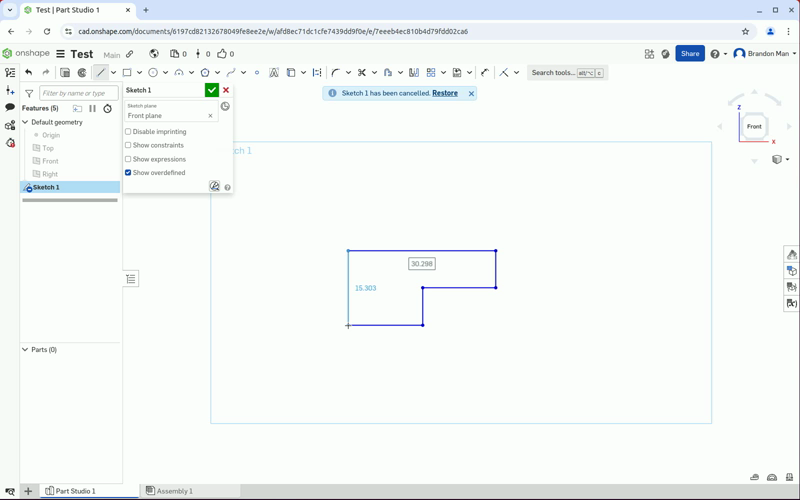
key_up(shift)
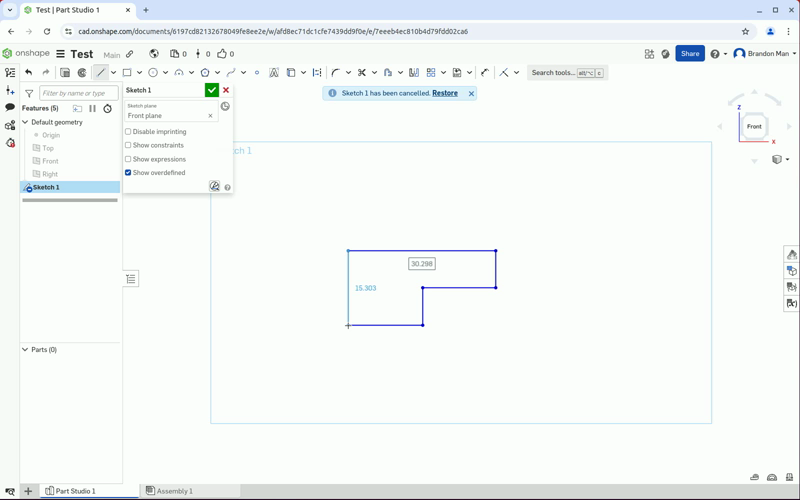
click(348, 325)
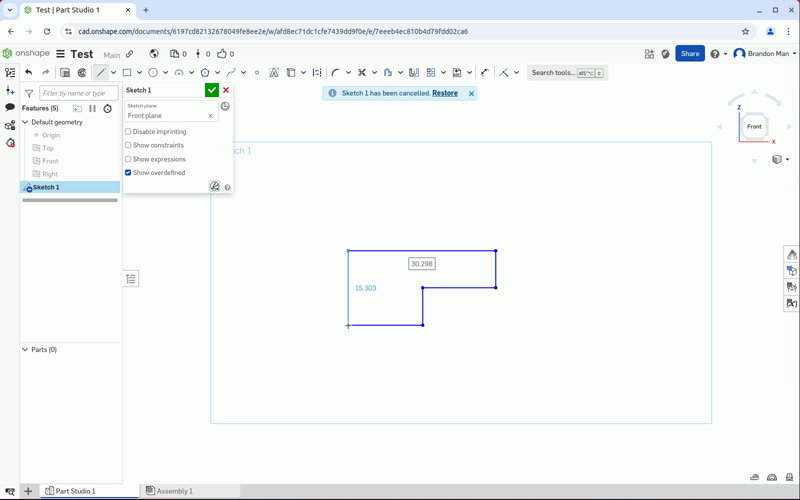
key(esc)
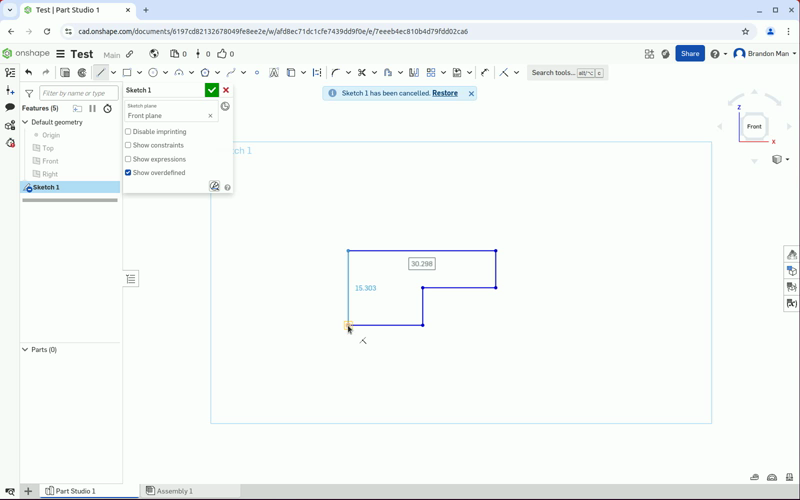
mouse_move(382, 302)
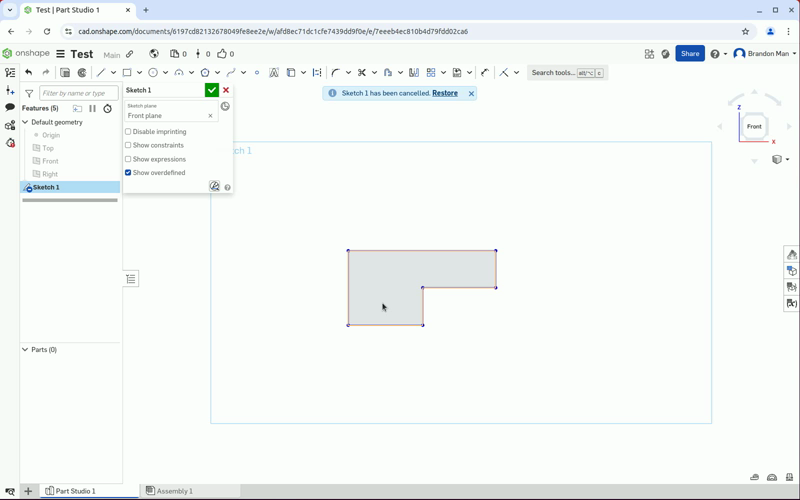
click(382, 302)
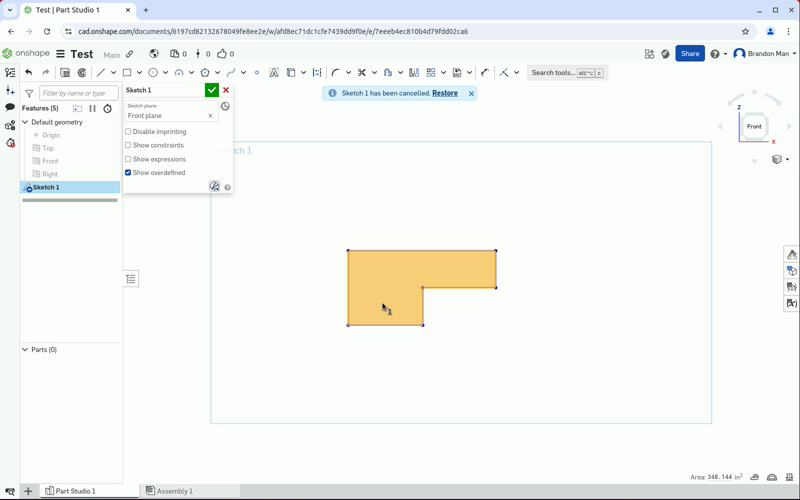
mouse_move(73, 352)
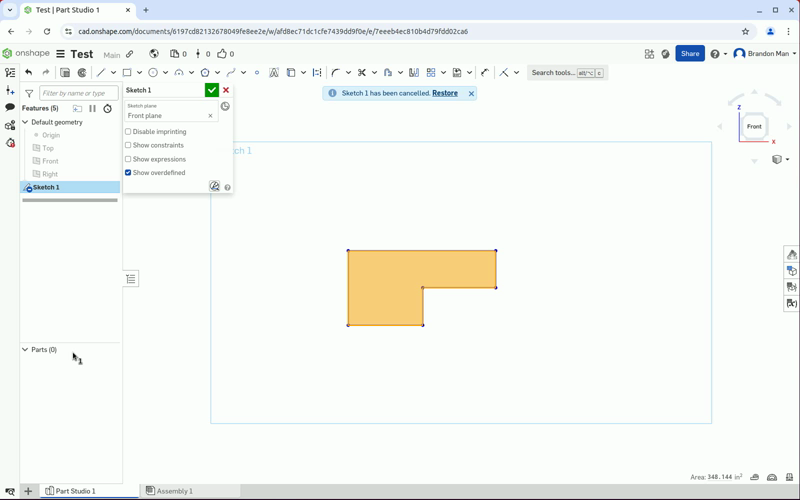
key(shift+y)
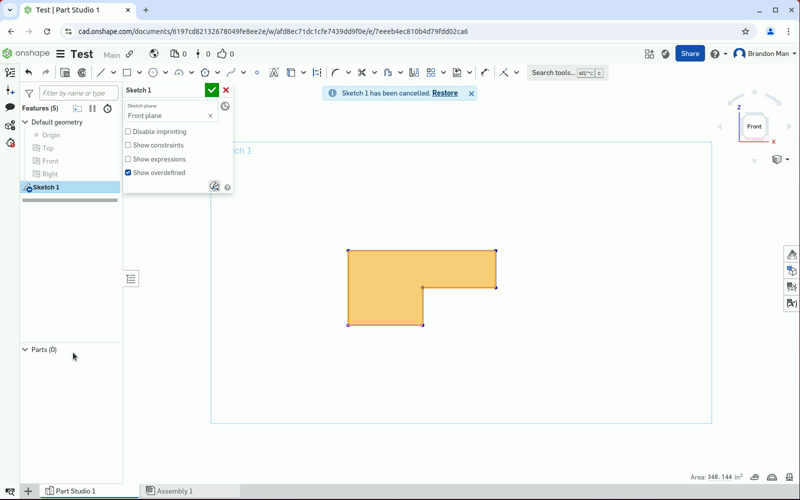
key(shift+e)
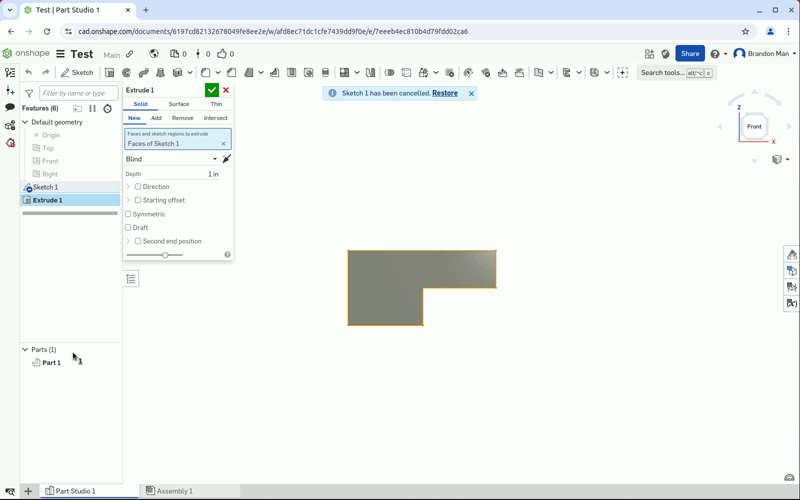
mouse_move(143, 106)
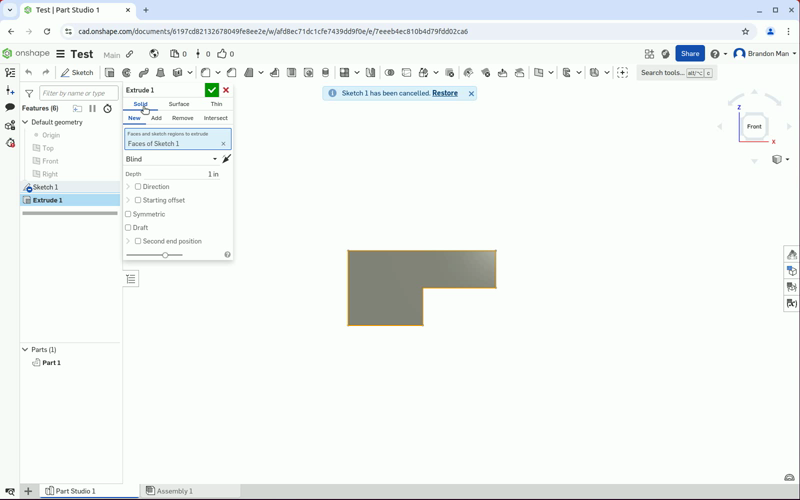
click(143, 106)
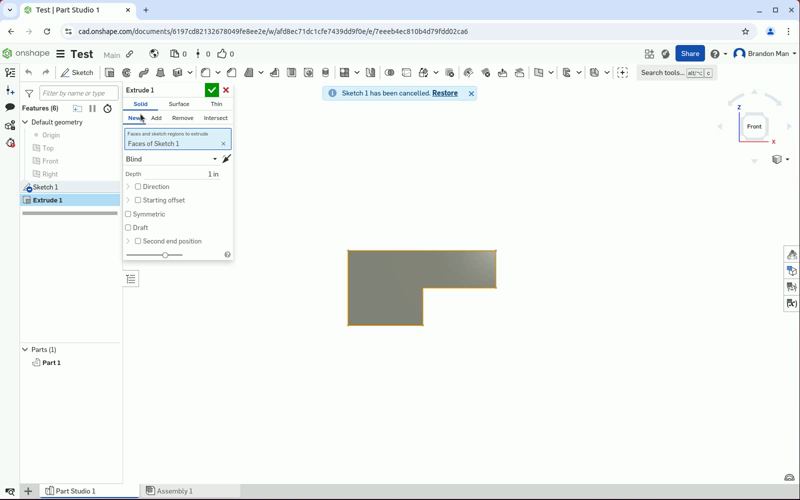
mouse_move(137, 120)
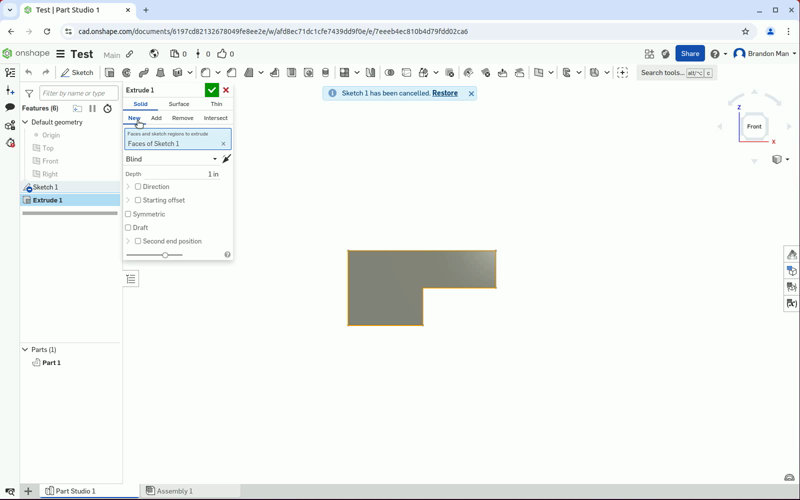
click(137, 120)
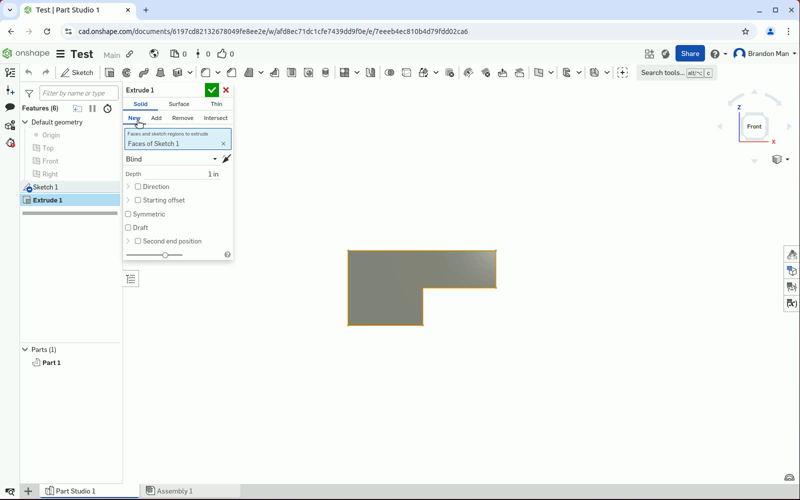
key(tab, 4)
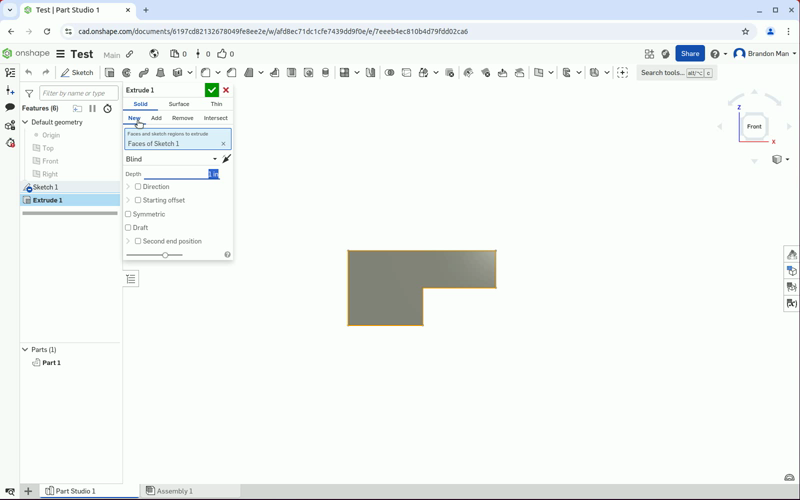
text(22.627)
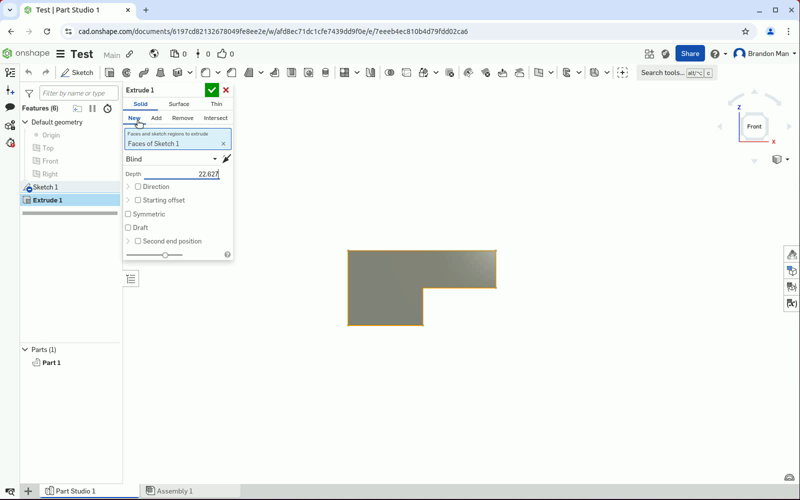
key(enter)
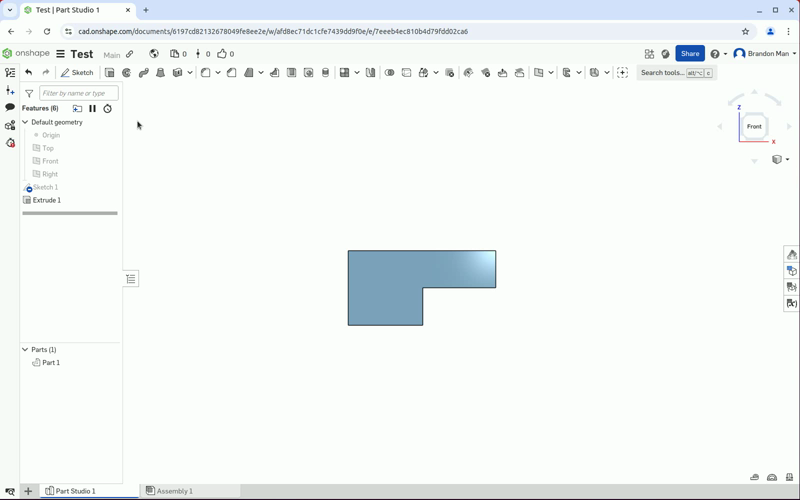
key(shift+h)
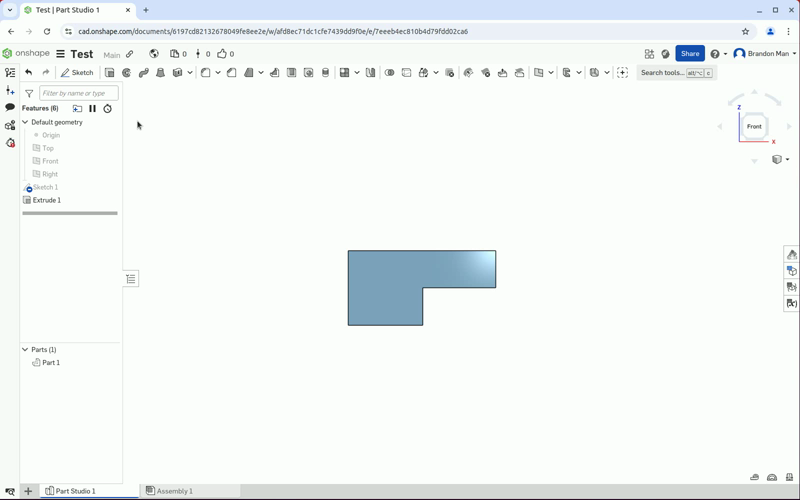
key(shift+h)
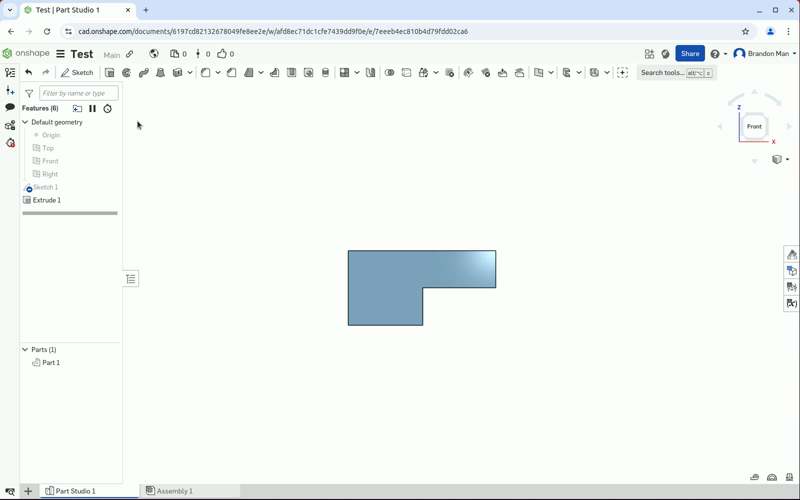
mouse_move(73, 189)
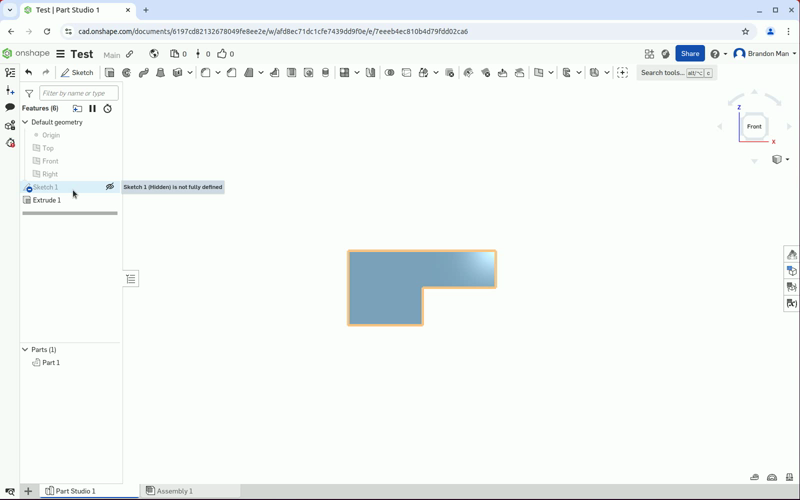
click(73, 189)
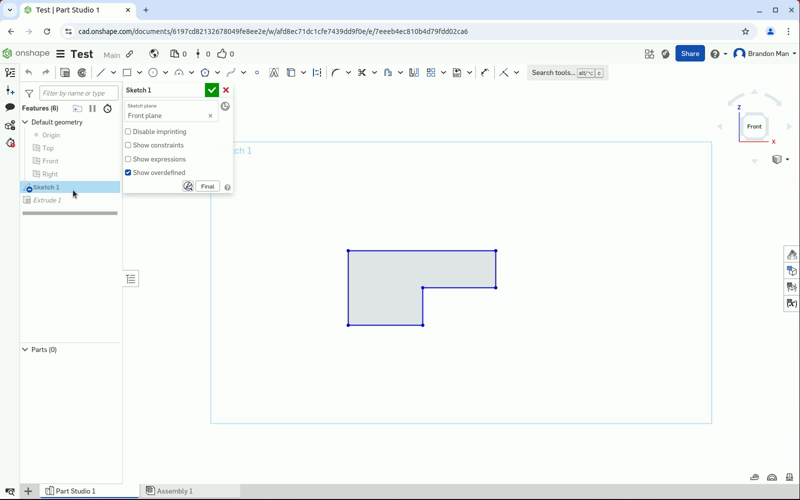
mouse_move(229, 92)
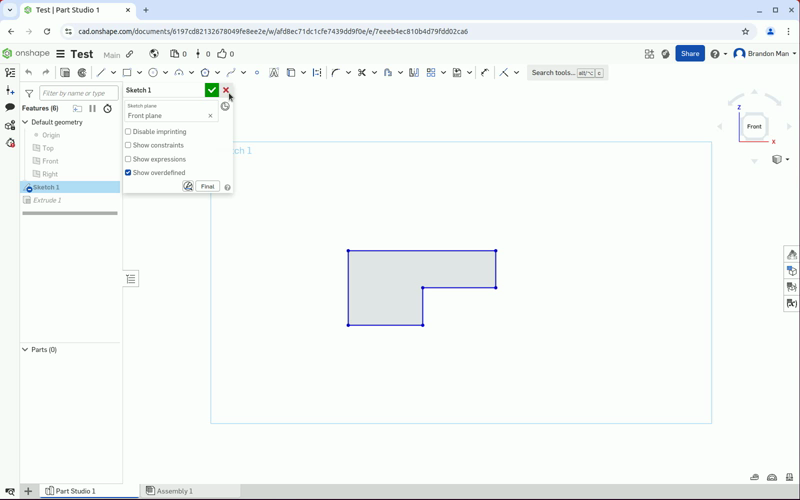
click(229, 92)
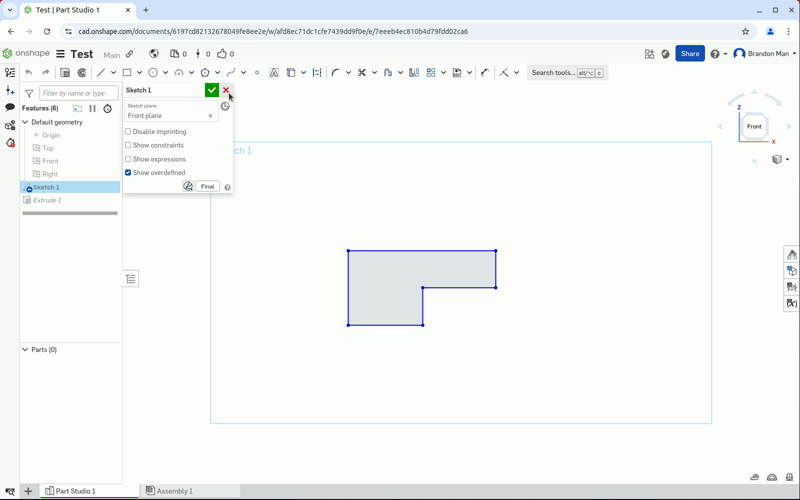
key(shift+s)
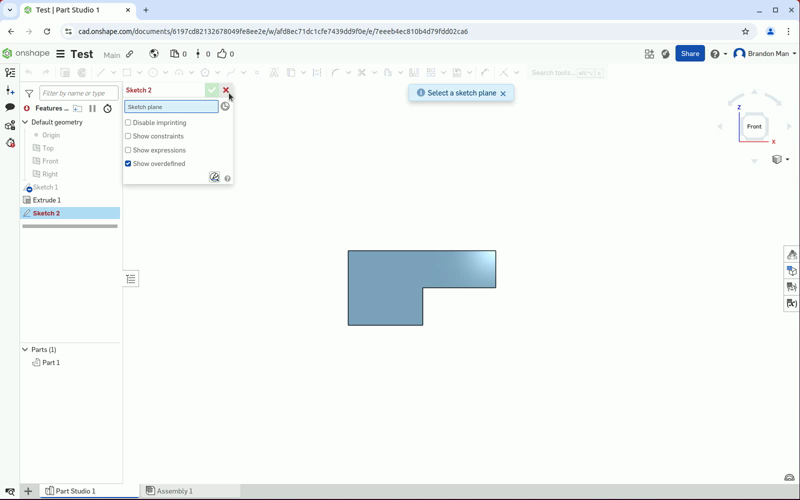
mouse_move(73, 163)
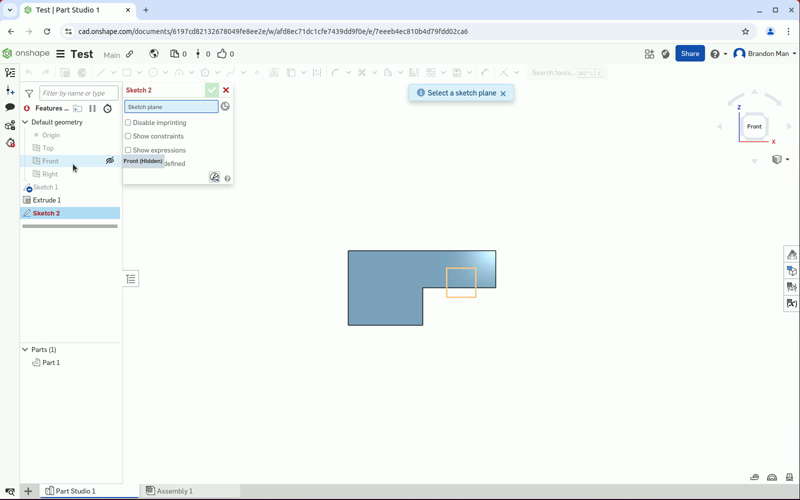
click(73, 163)
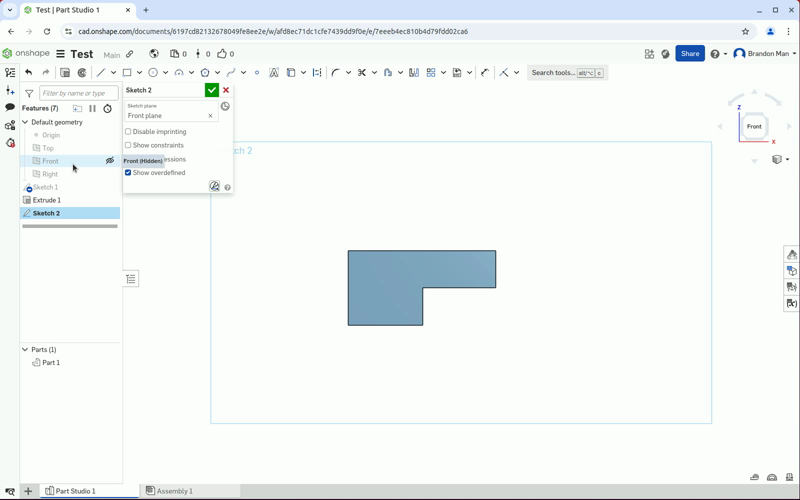
mouse_move(73, 352)
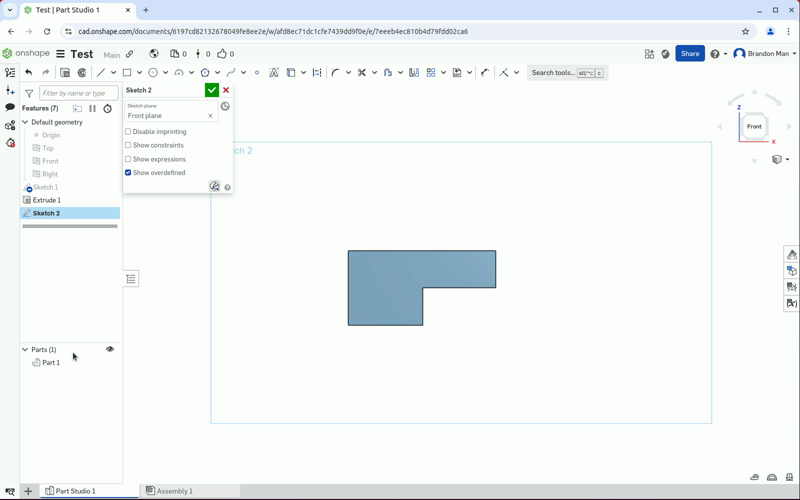
key(y)
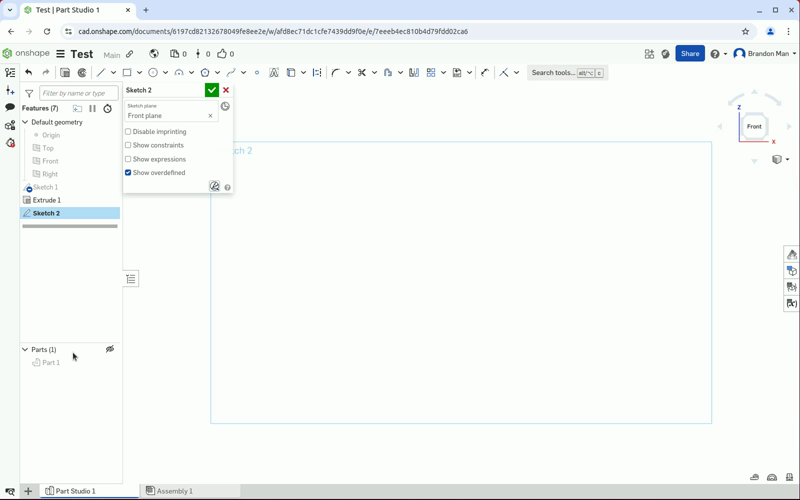
key(l)
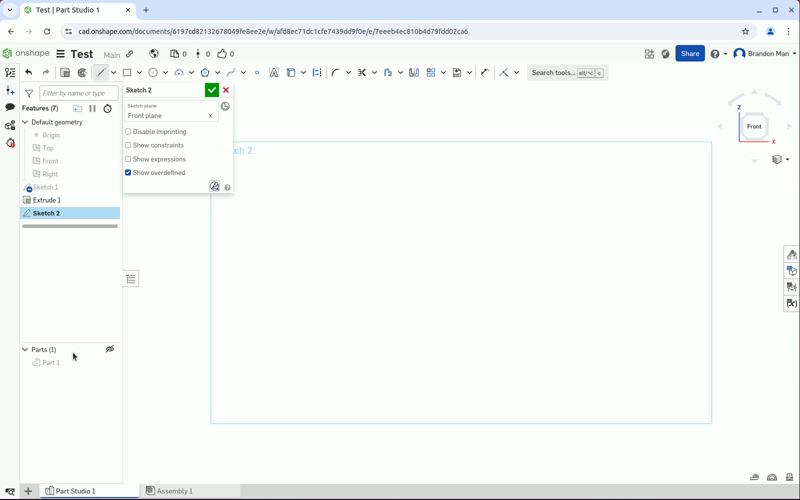
key_down(shift)
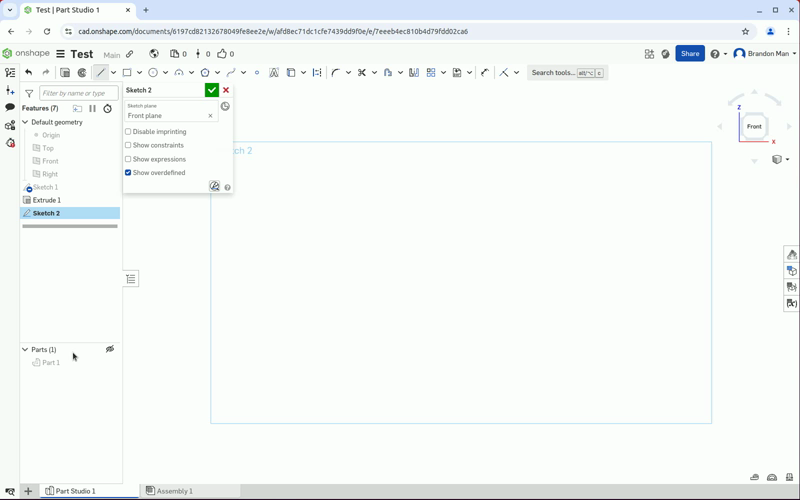
mouse_move(422, 325)
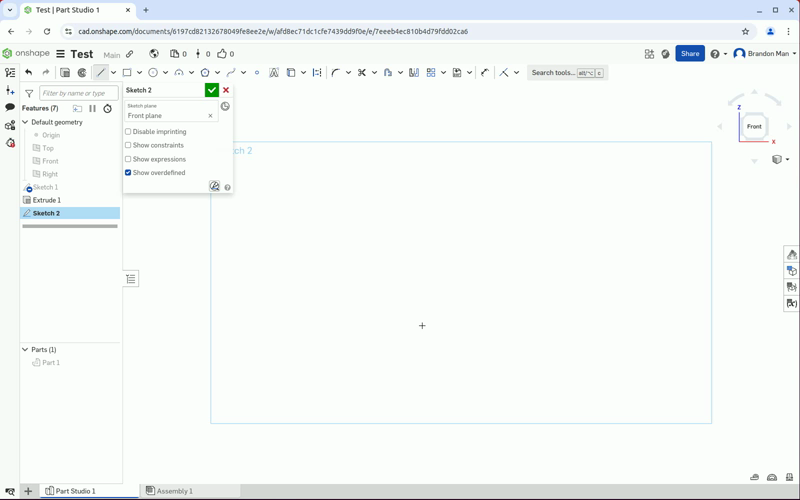
click(422, 325)
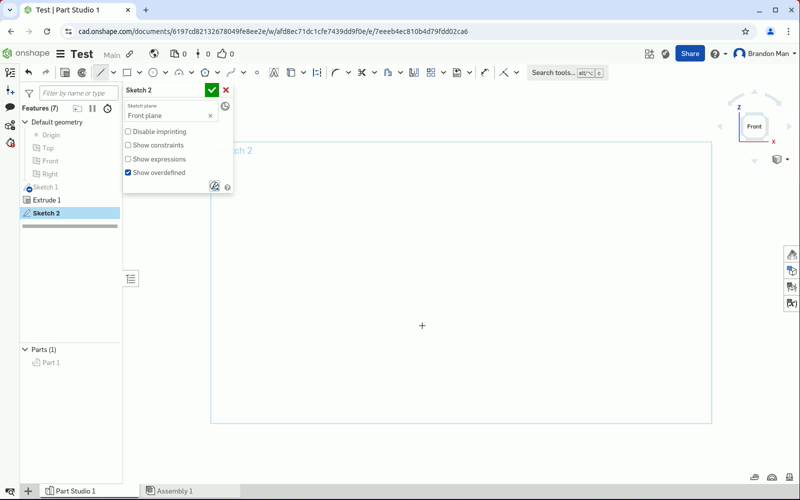
key_up(shift)
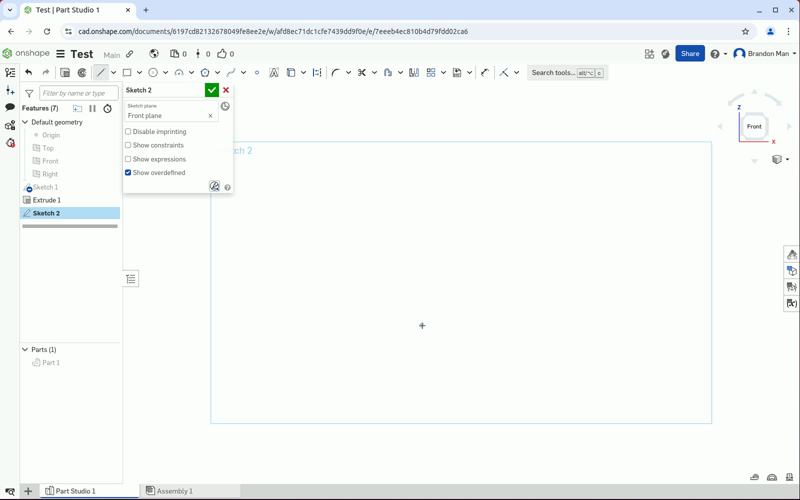
key_down(shift)
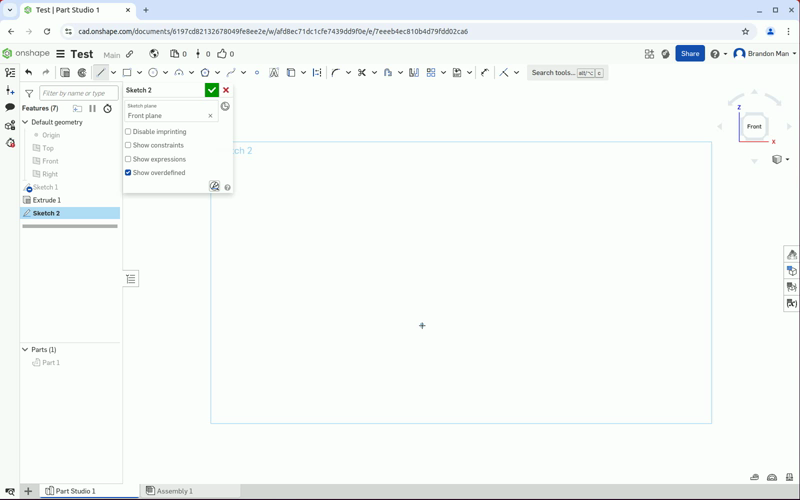
mouse_move(569, 325)
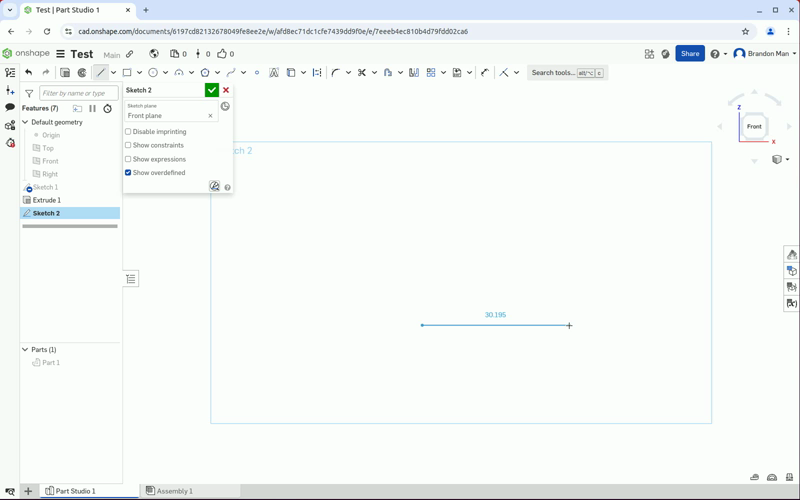
click(569, 325)
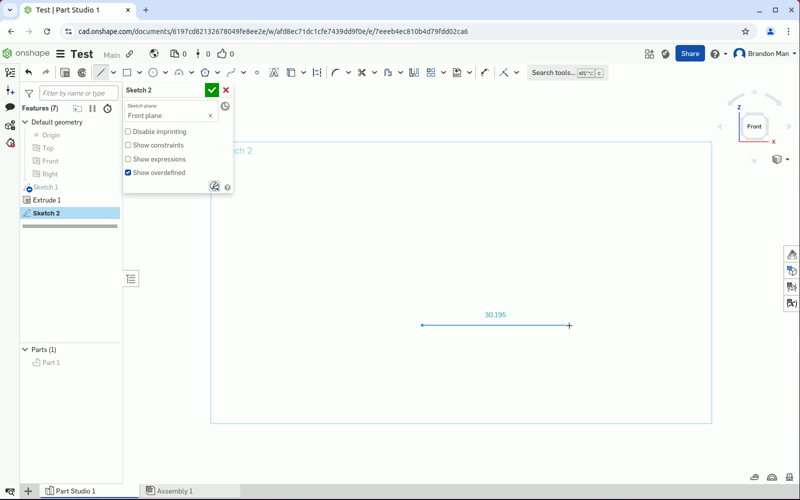
key_up(shift)
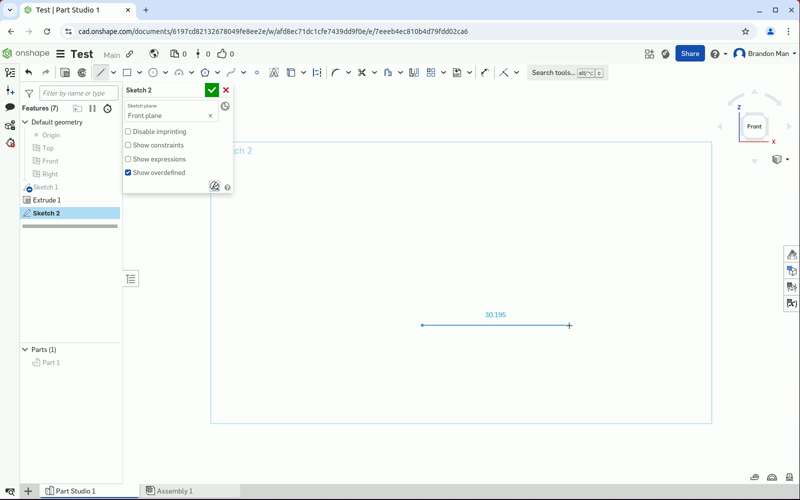
key_down(shift)
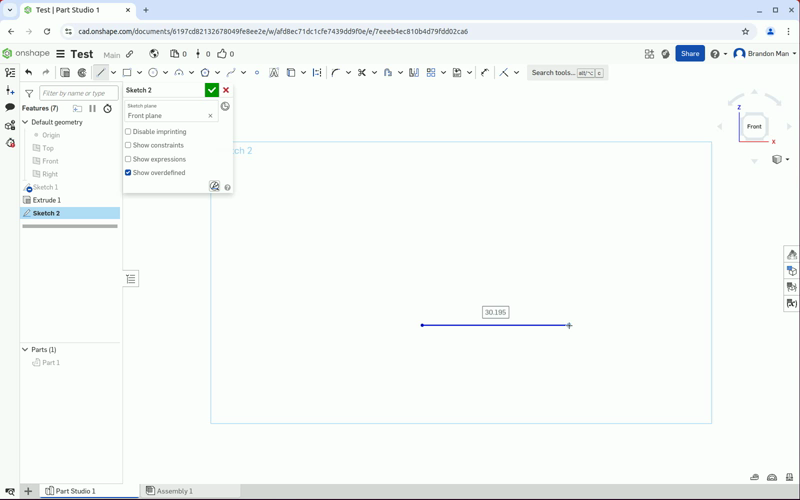
mouse_move(569, 250)
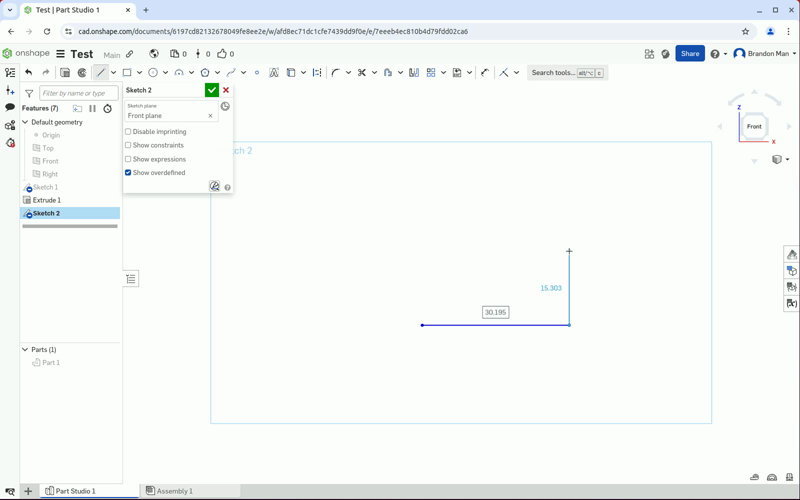
click(569, 250)
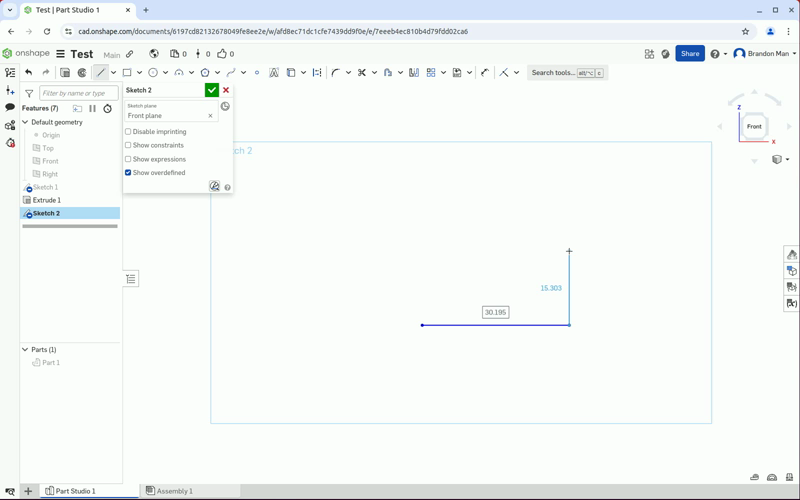
key_up(shift)
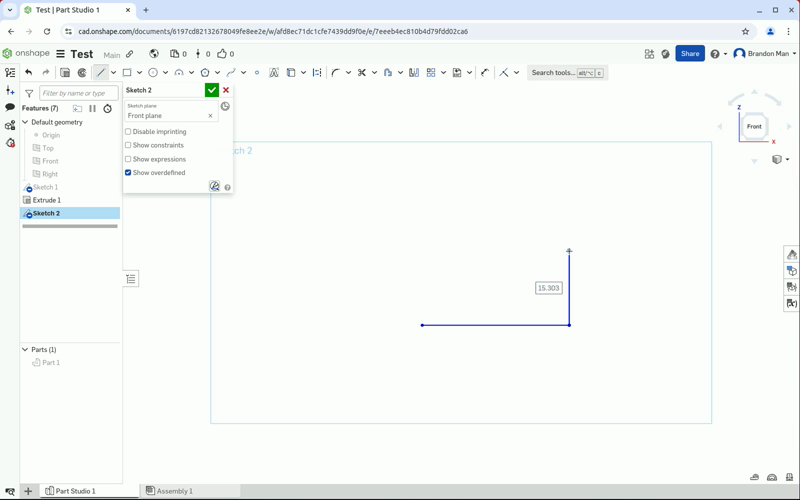
key_down(shift)
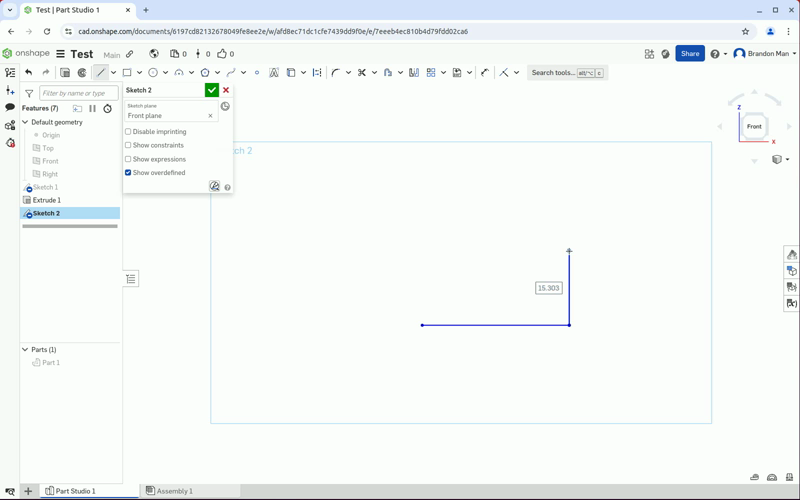
mouse_move(496, 250)
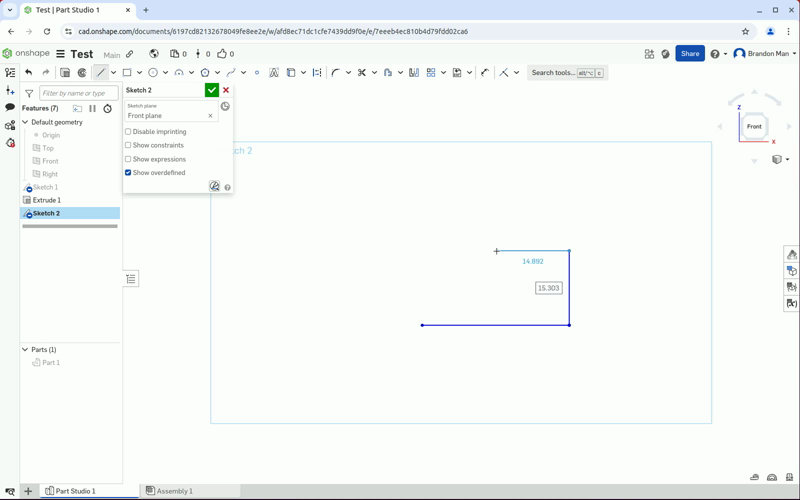
click(496, 250)
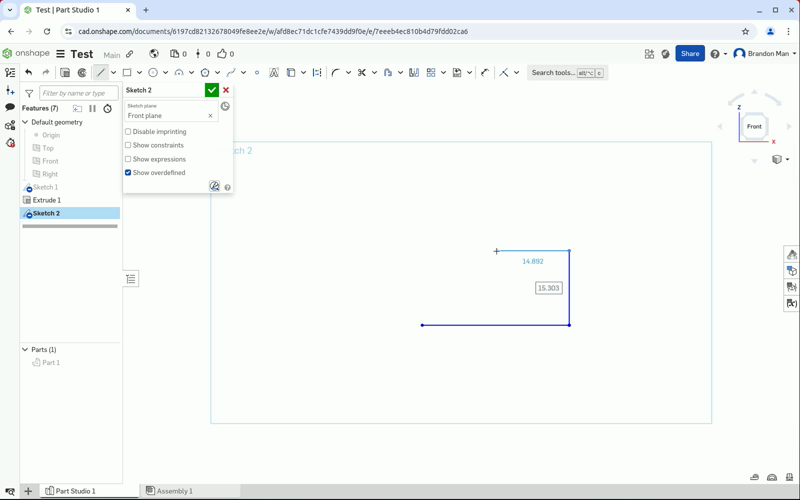
key_up(shift)
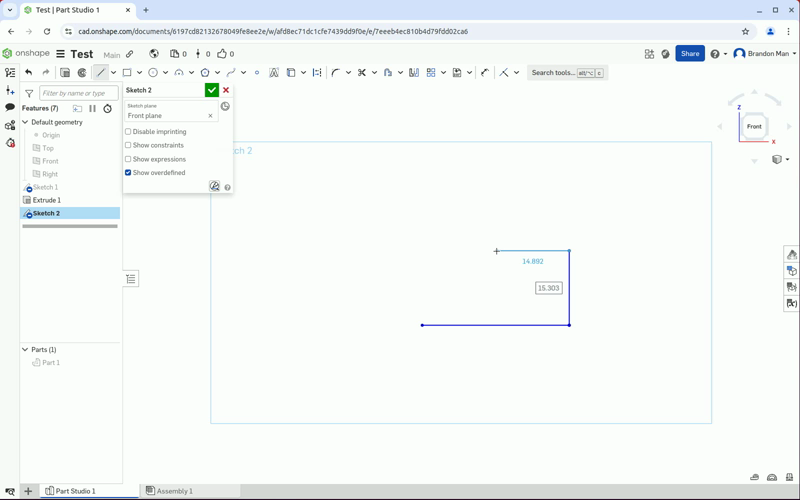
key_down(shift)
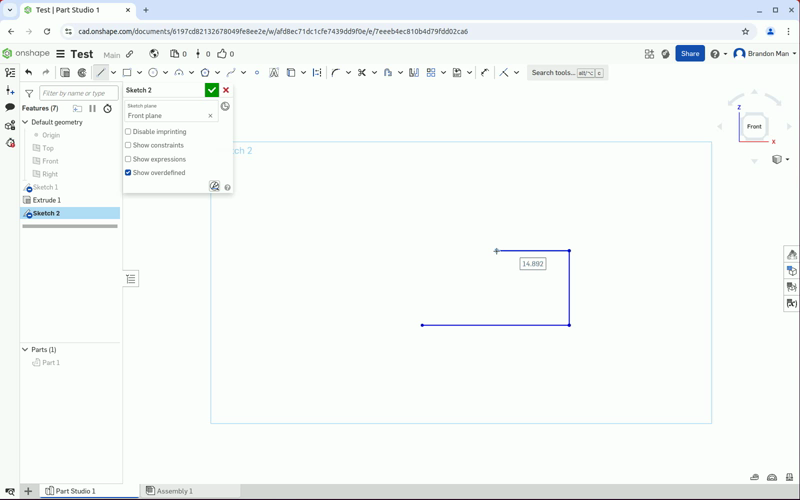
mouse_move(526, 250)
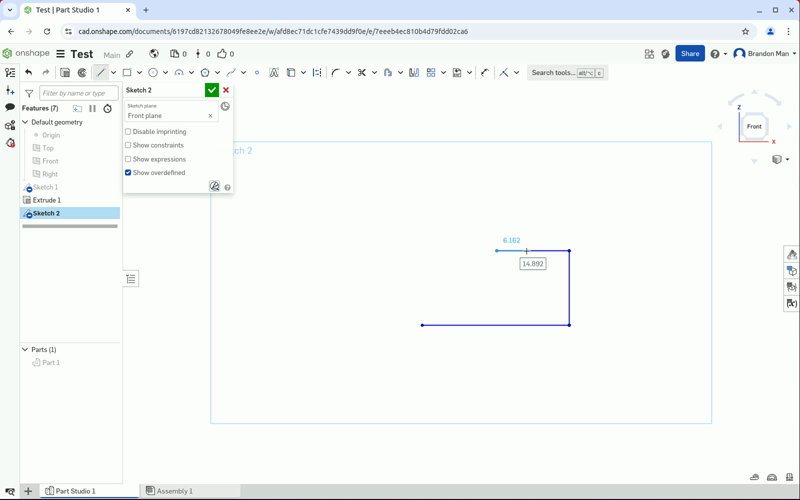
mouse_move(496, 287)
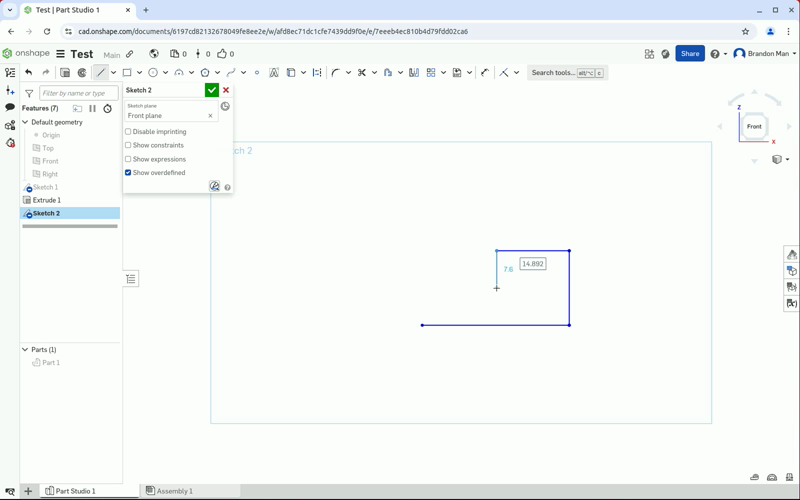
click(496, 287)
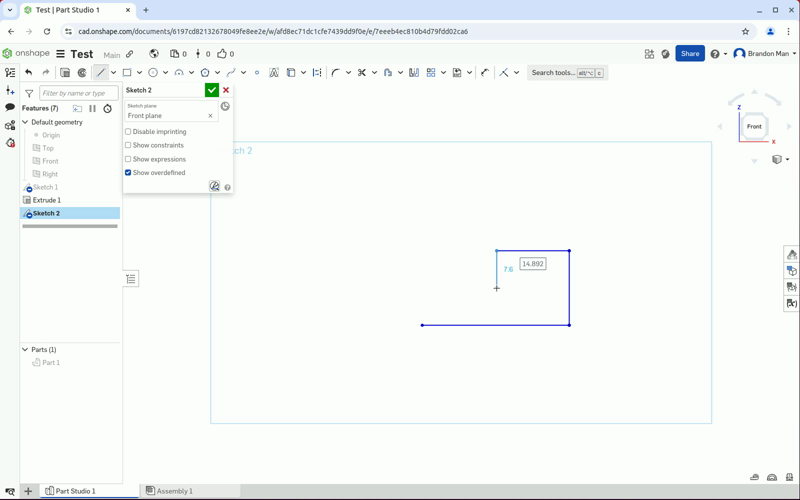
key_up(shift)
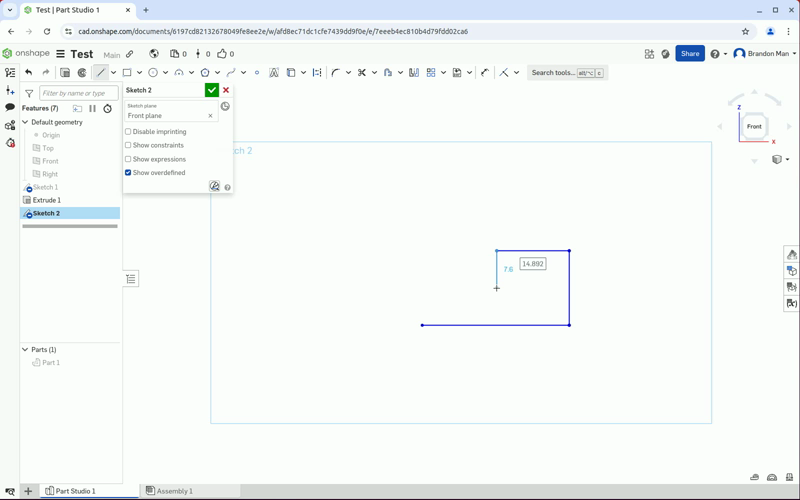
key_down(shift)
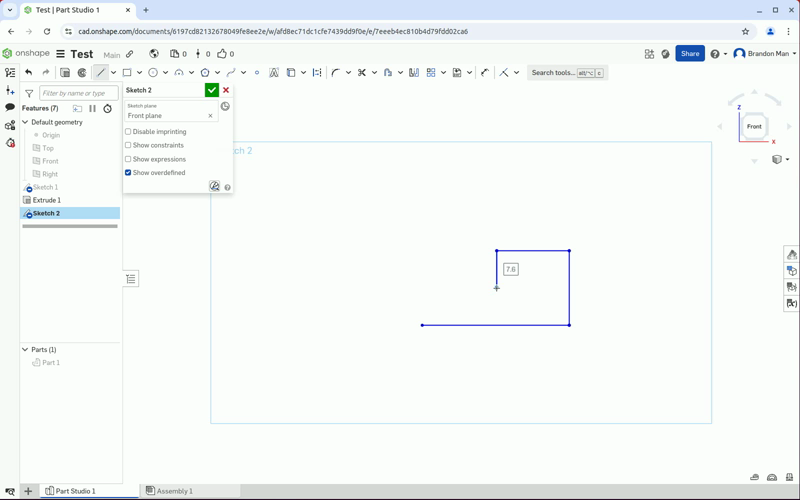
mouse_move(422, 287)
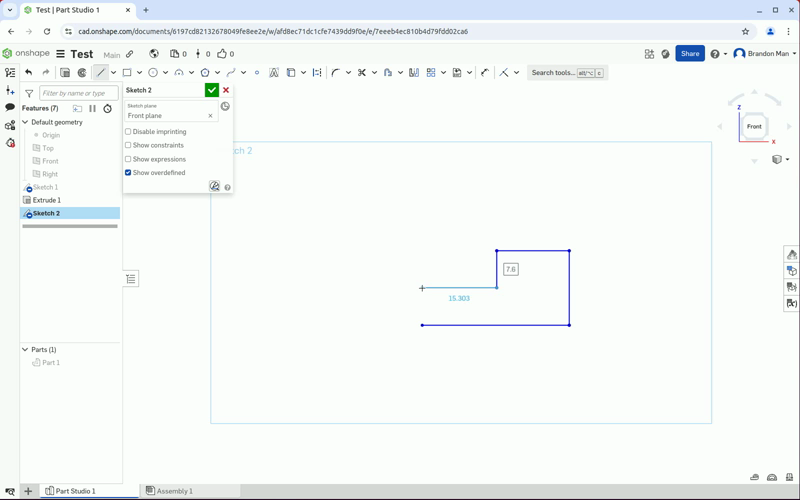
click(422, 287)
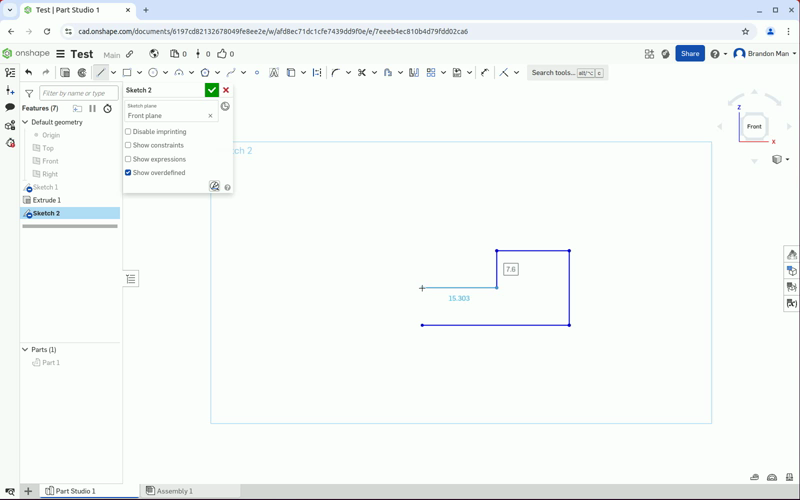
key_up(shift)
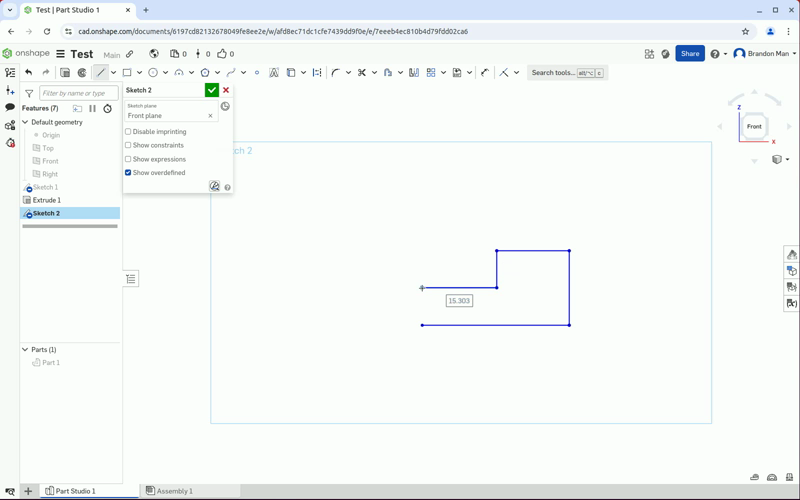
mouse_move(452, 287)
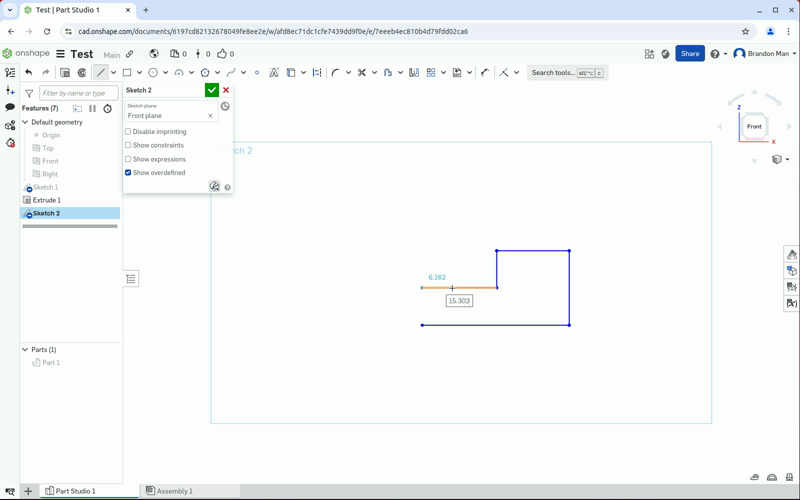
key_down(shift)
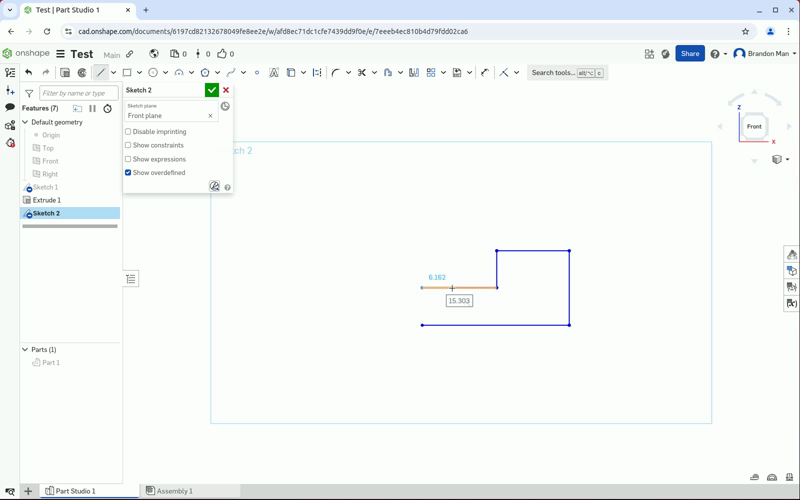
mouse_move(422, 325)
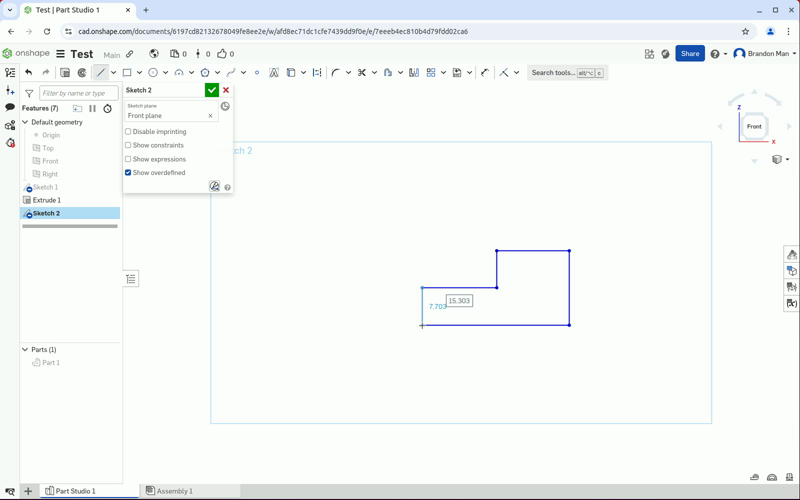
key_up(shift)
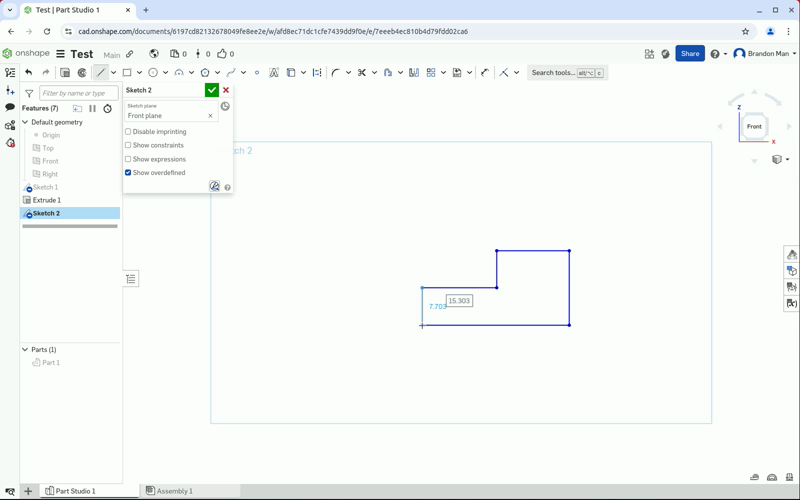
click(422, 325)
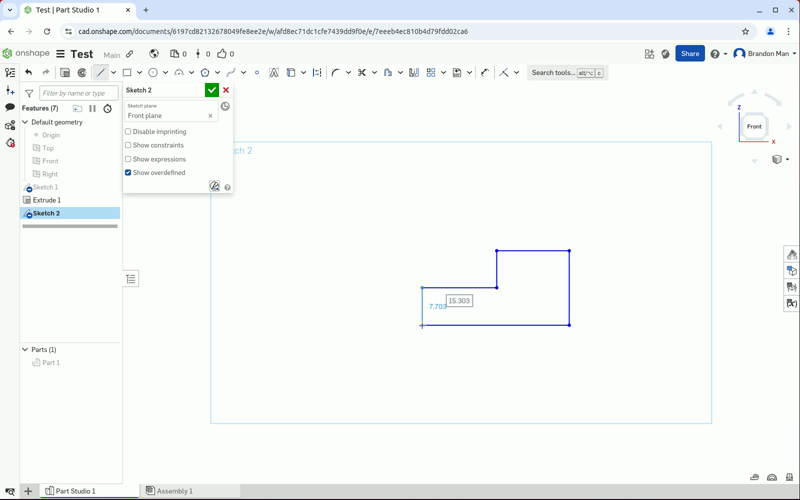
key(esc)
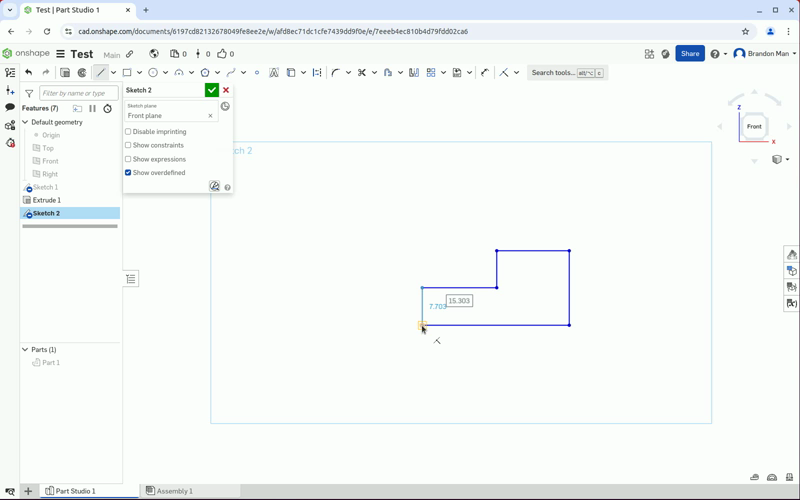
mouse_move(511, 265)
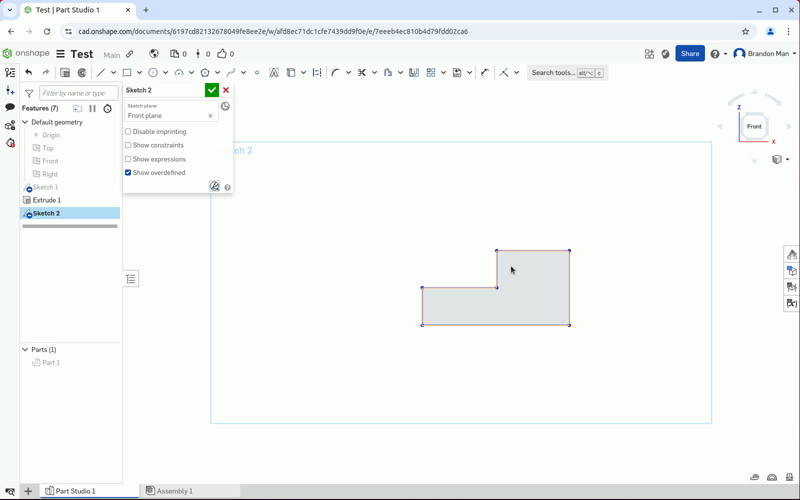
click(511, 265)
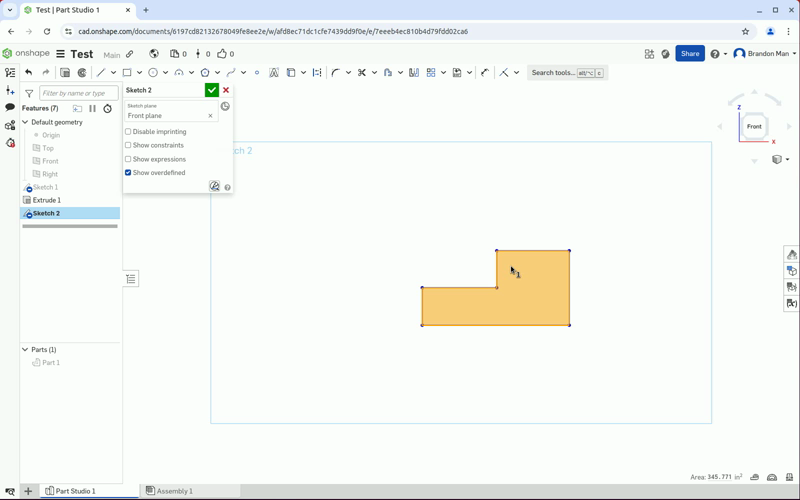
mouse_move(73, 352)
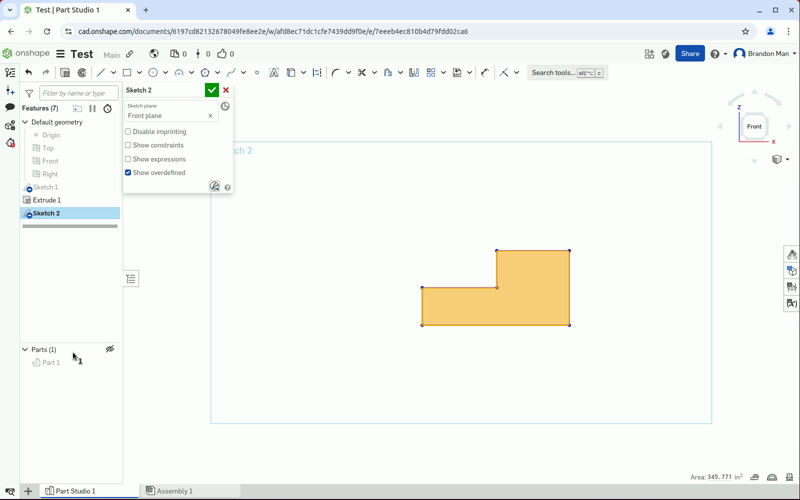
key(shift+y)
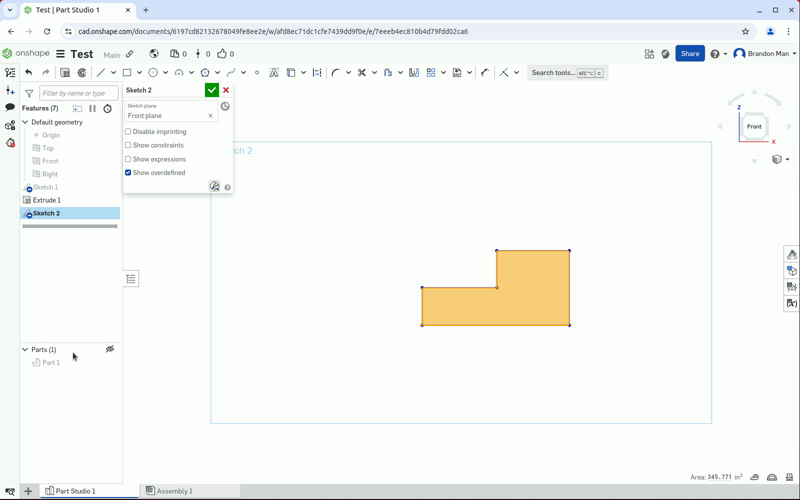
key(shift+e)
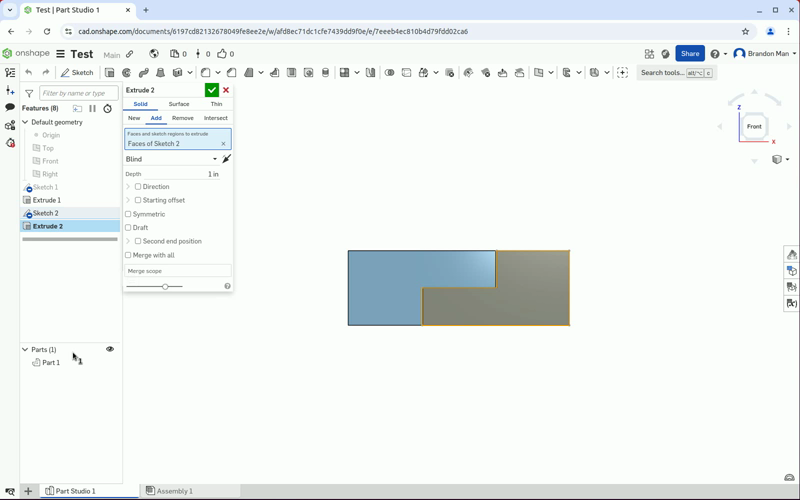
mouse_move(143, 106)
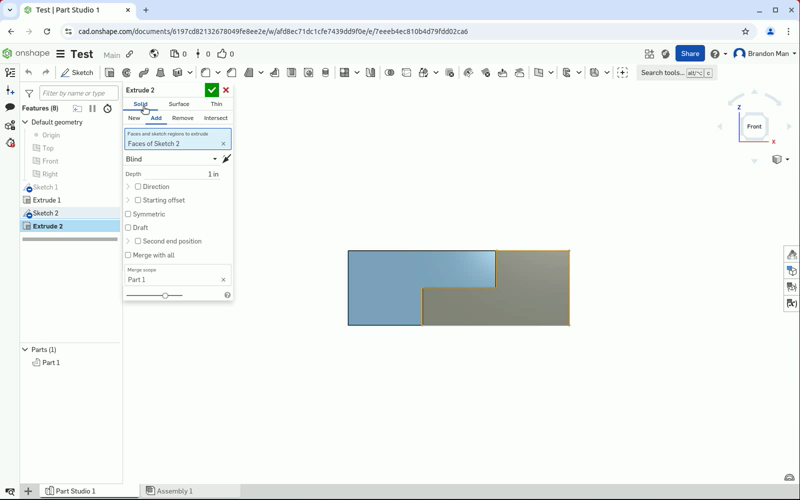
click(143, 106)
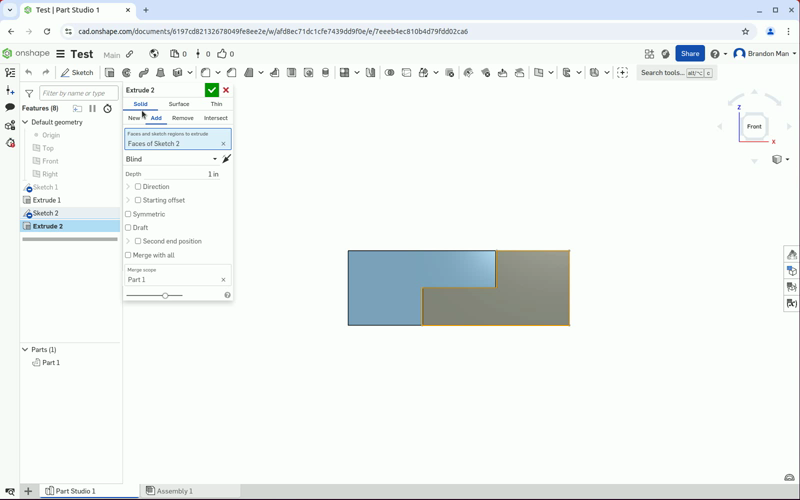
mouse_move(137, 120)
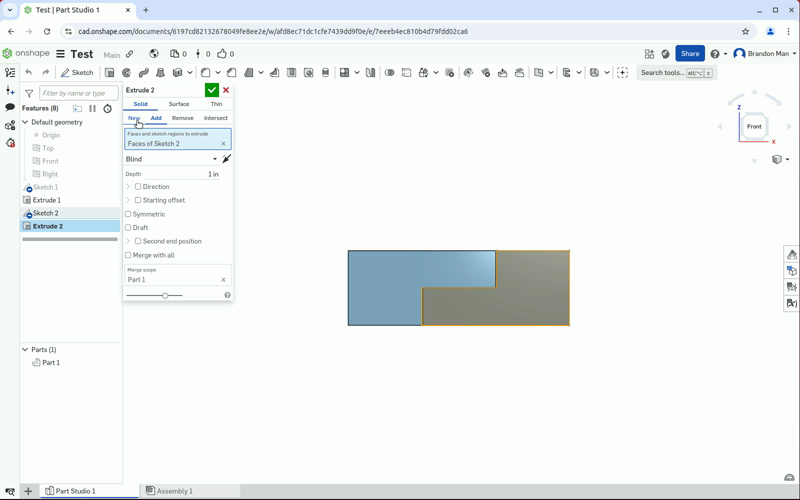
click(137, 120)
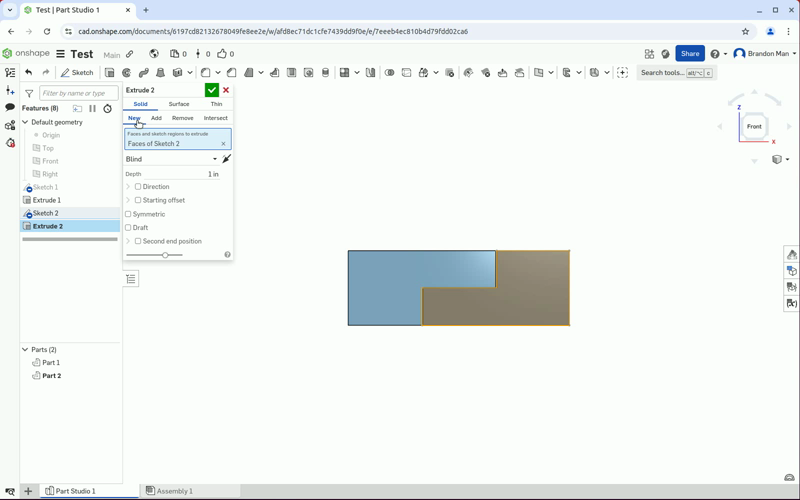
key(tab, 4)
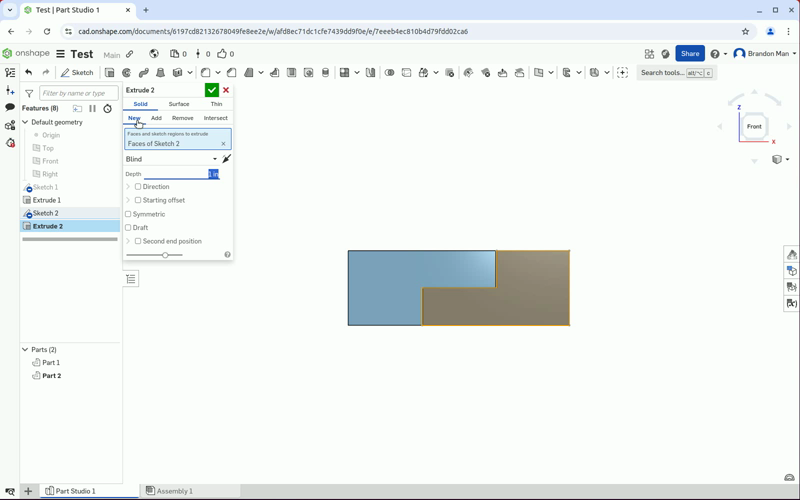
text(15.165)
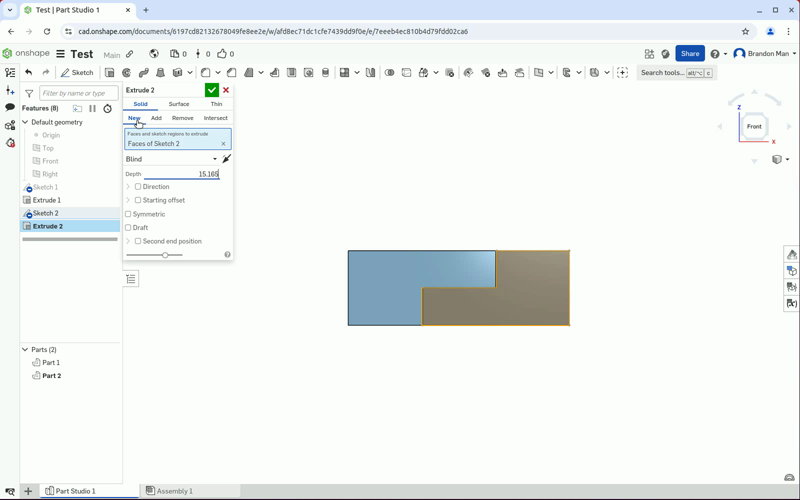
key(enter)
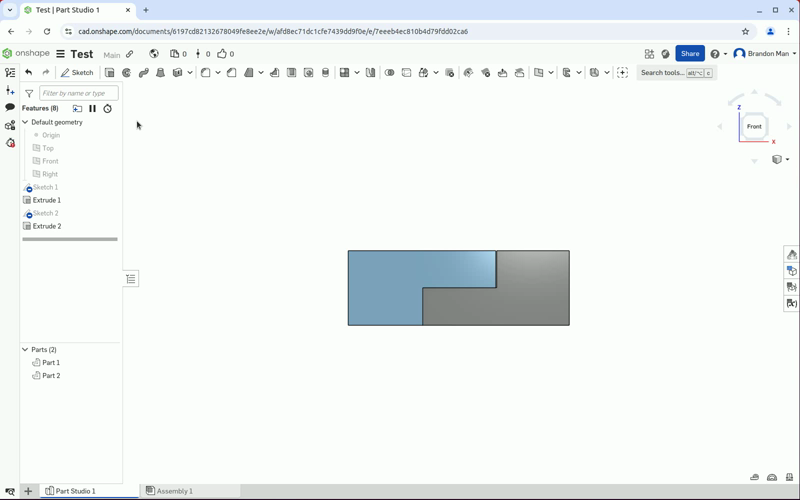
key(shift+h)
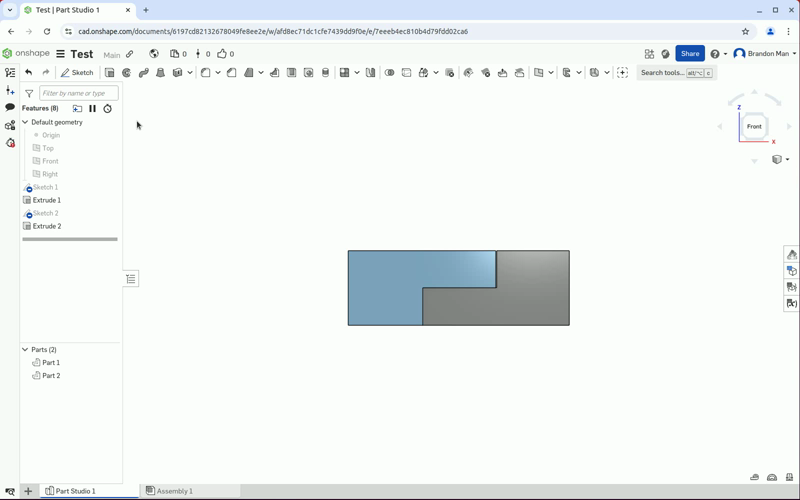
key(shift+h)
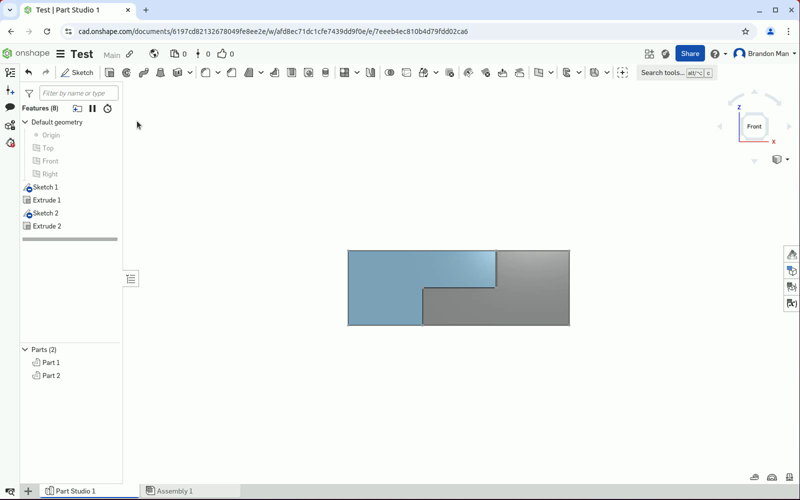
key(shift+7)
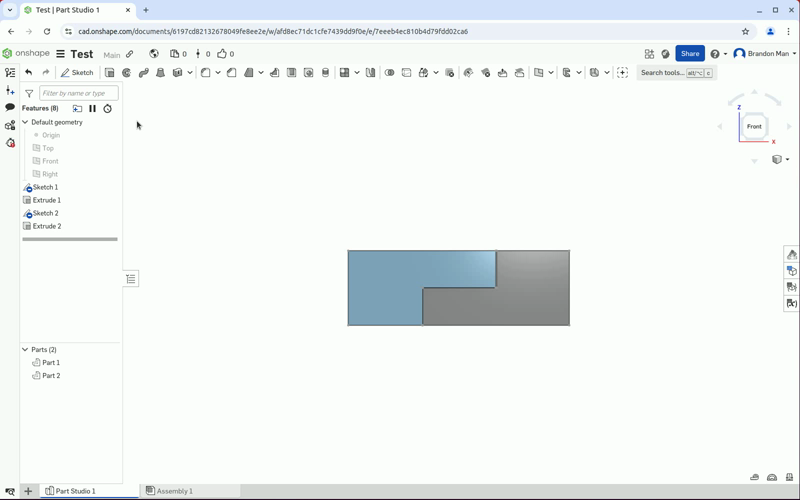
key(left, 2)
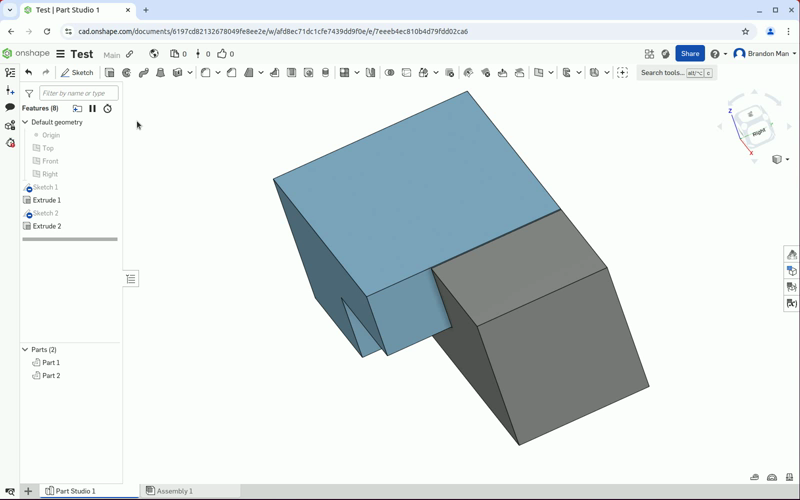
key(down, 2)
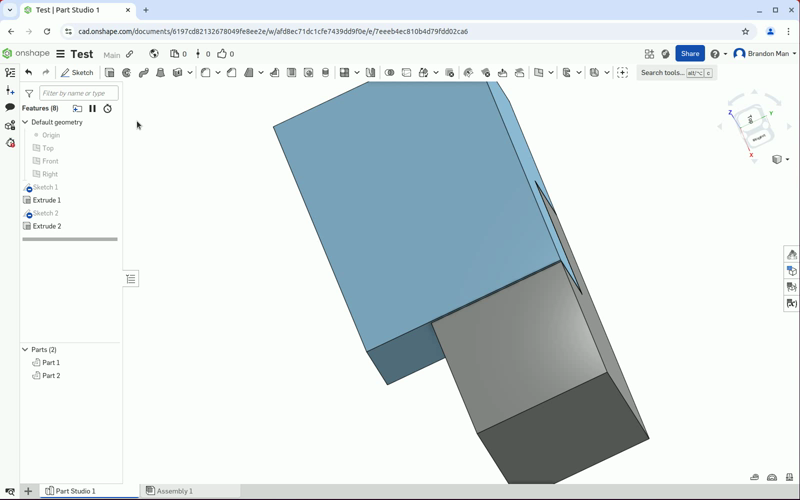
key(up, 2)
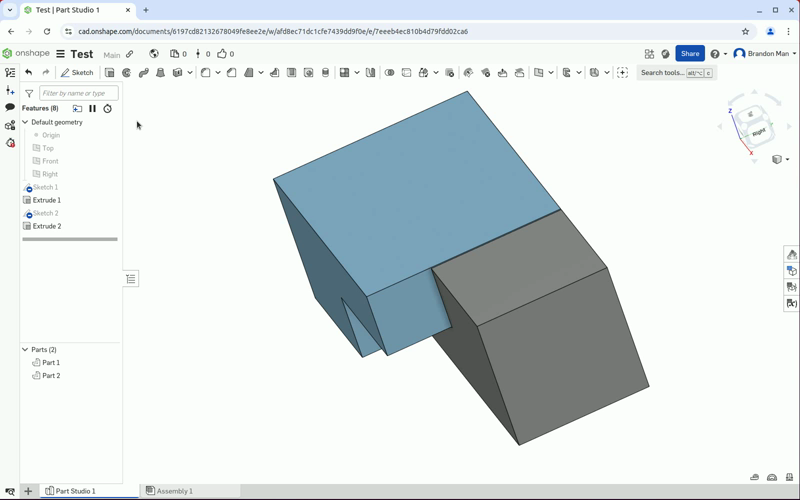
key(right, 2)
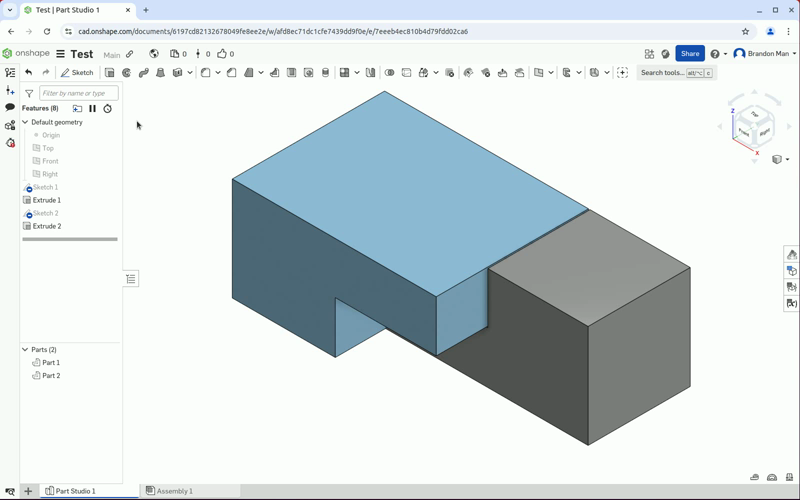
mouse_move(73, 189)
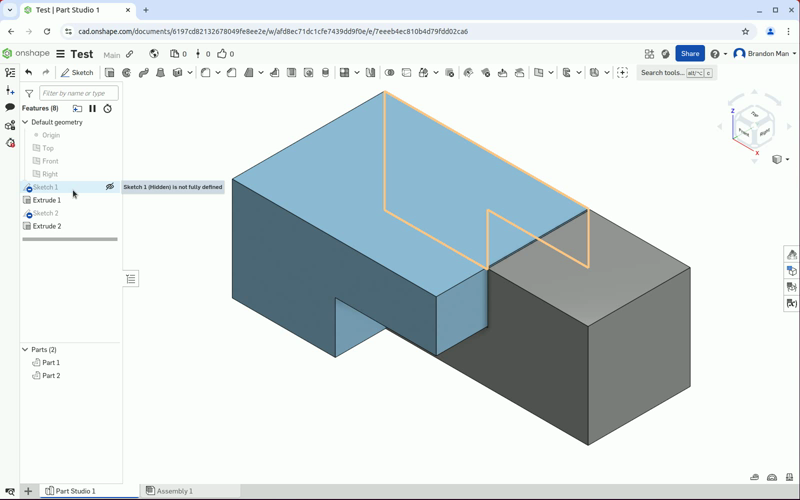
click(73, 189)